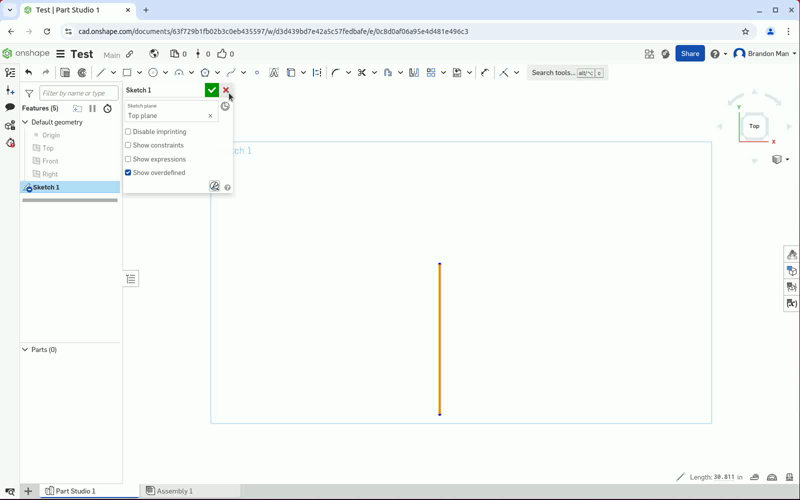
key(shift+h)
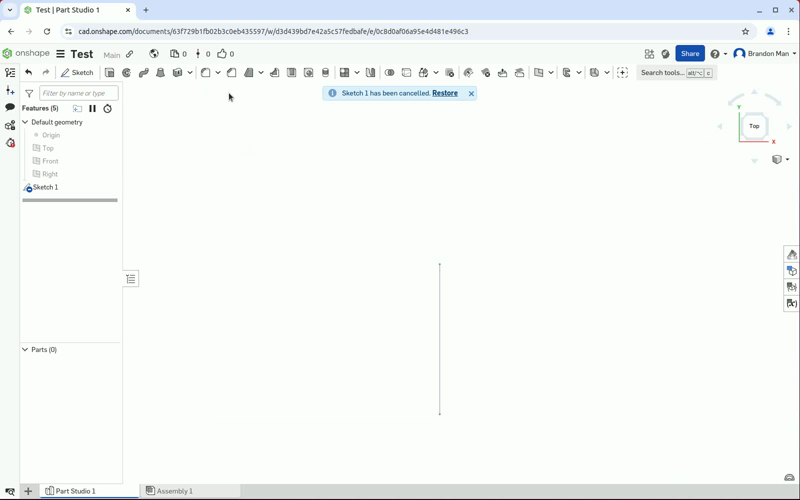
key(shift+s)
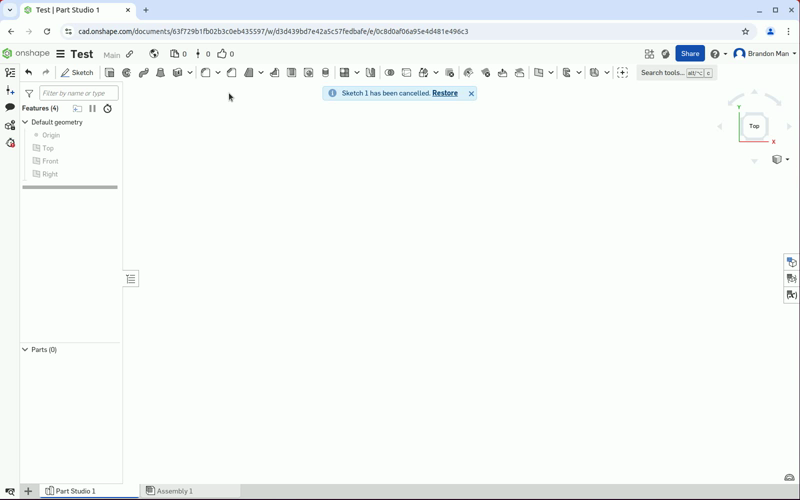
mouse_move(73, 150)
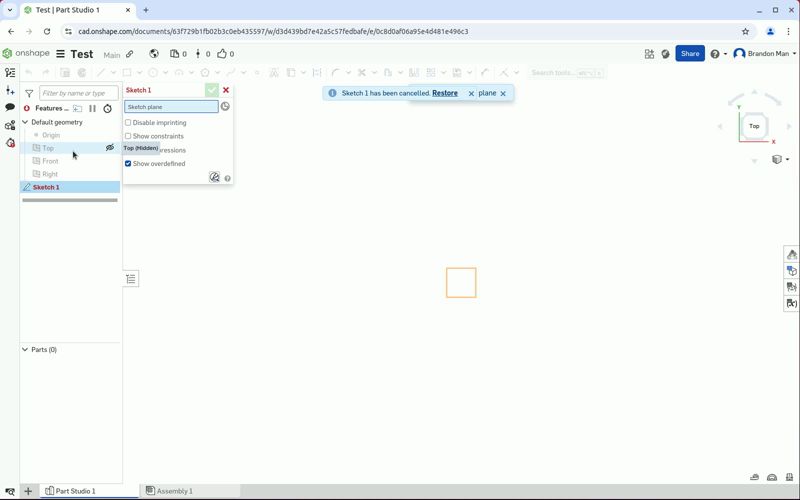
click(73, 150)
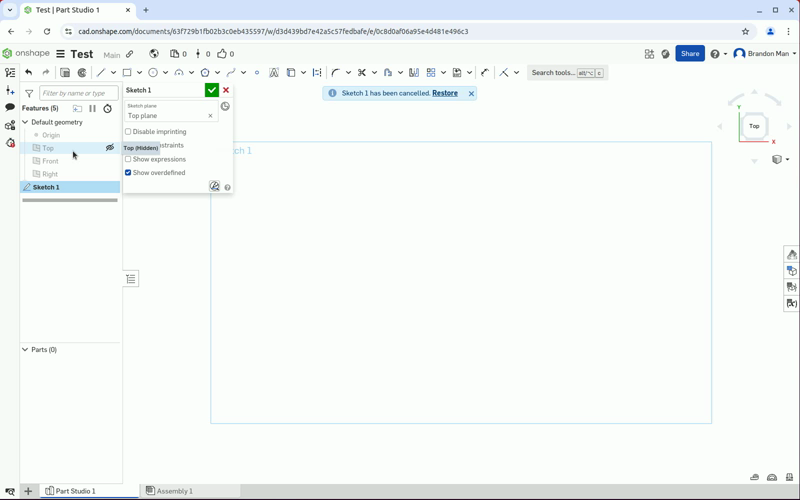
mouse_move(73, 352)
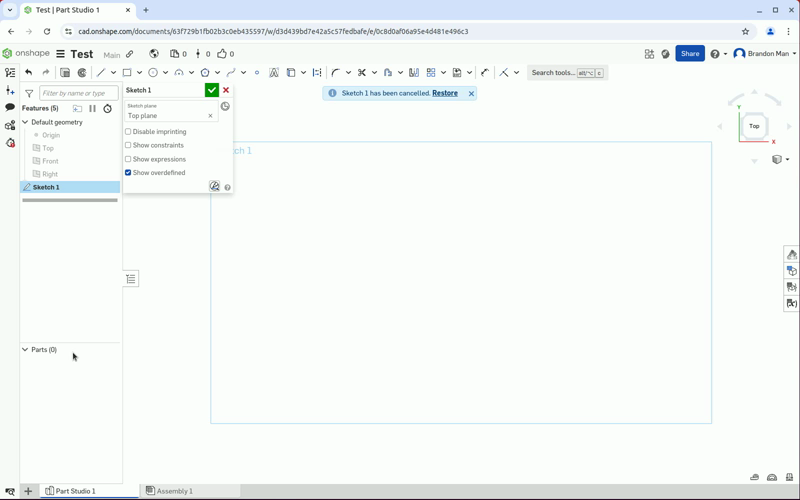
key(y)
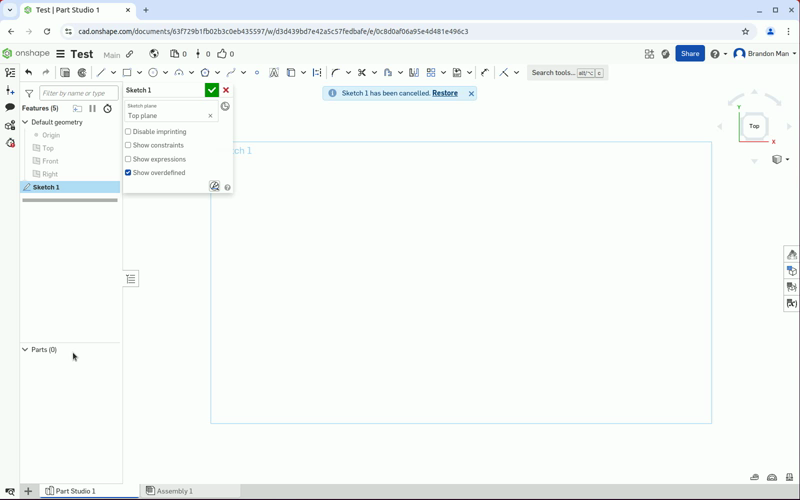
key(c)
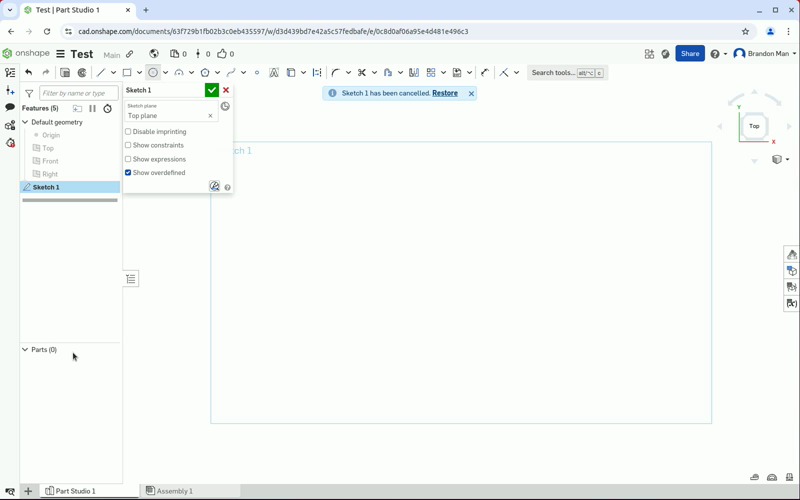
key_down(shift)
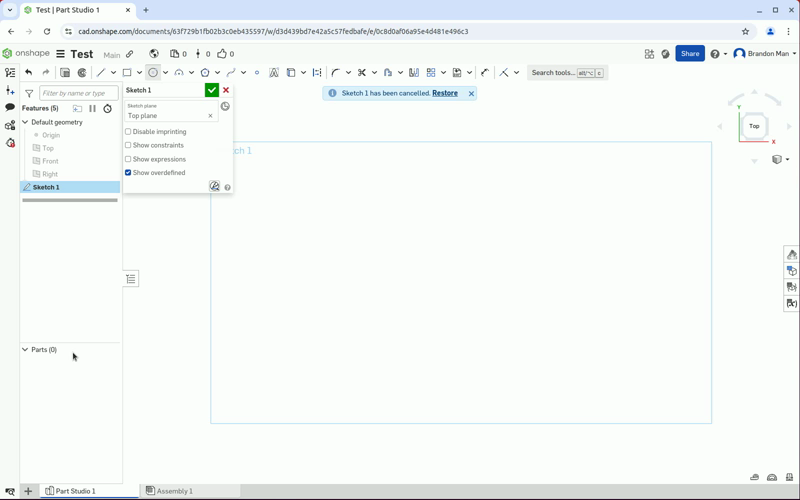
mouse_move(401, 226)
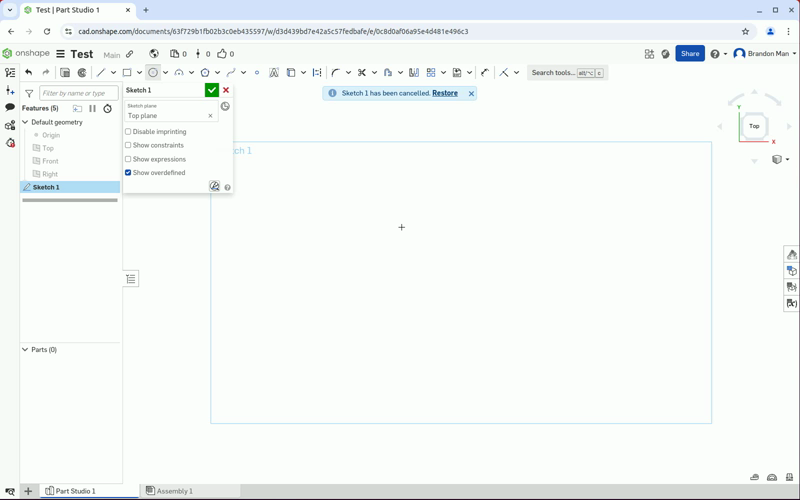
click(401, 226)
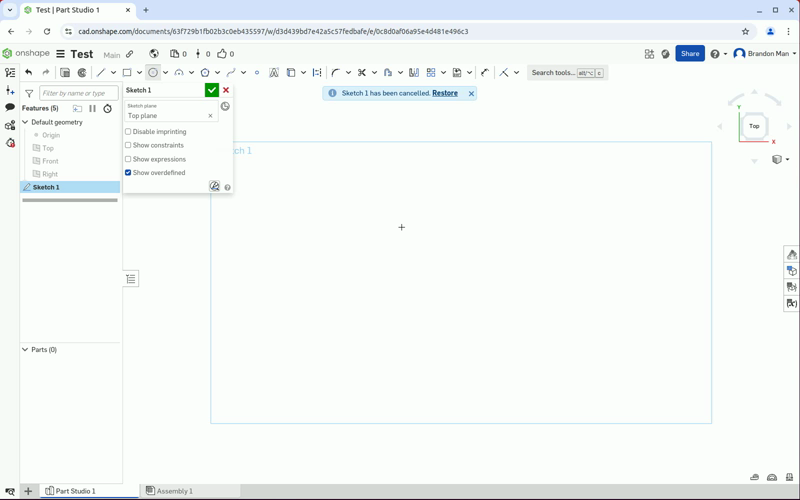
key_up(shift)
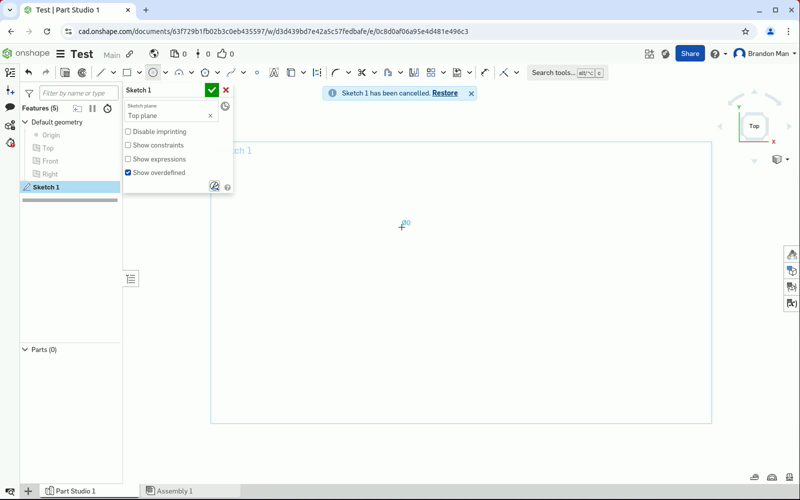
mouse_move(440, 226)
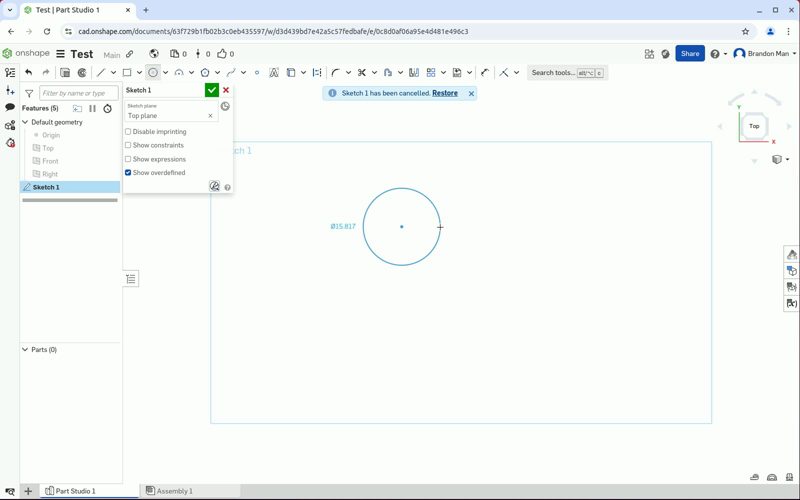
click(440, 226)
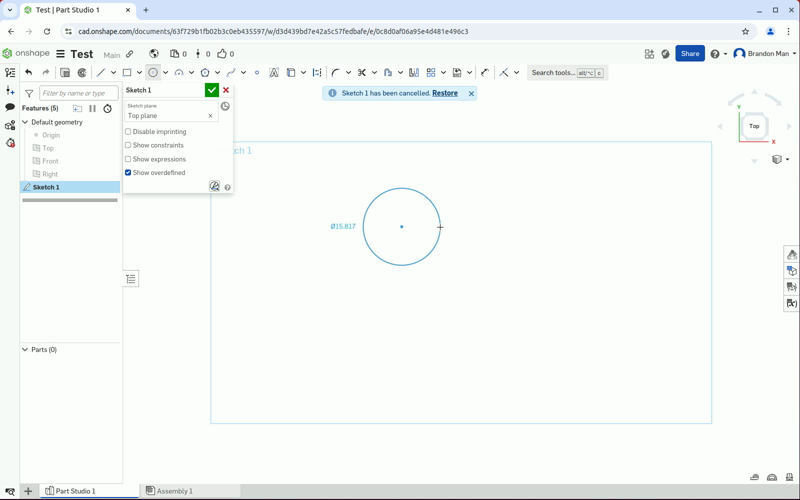
key(esc)
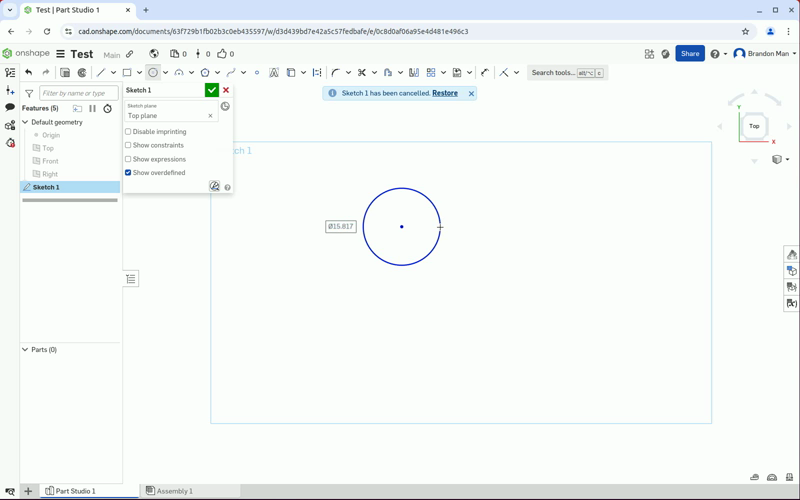
mouse_move(409, 233)
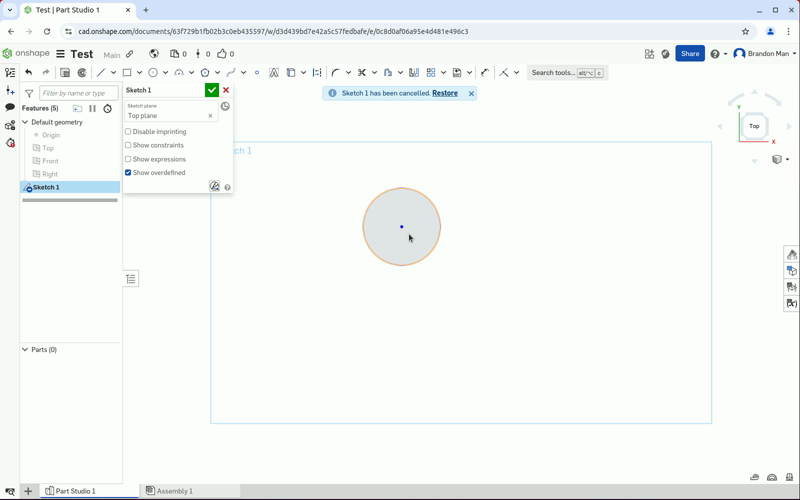
click(409, 233)
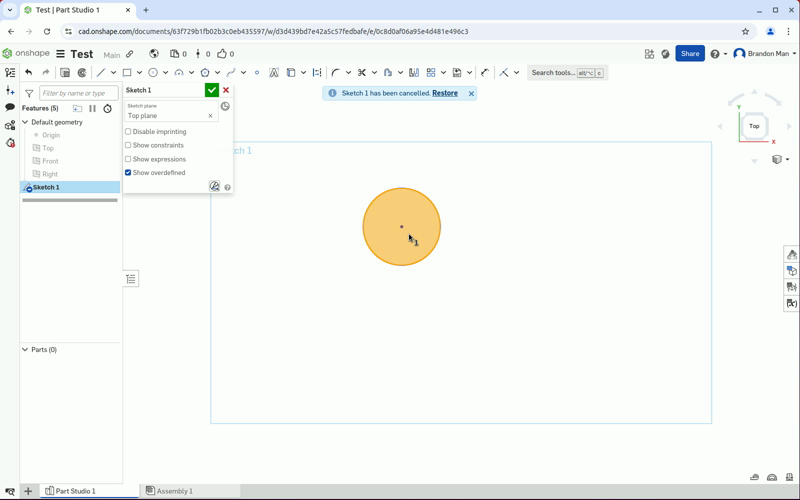
mouse_move(73, 352)
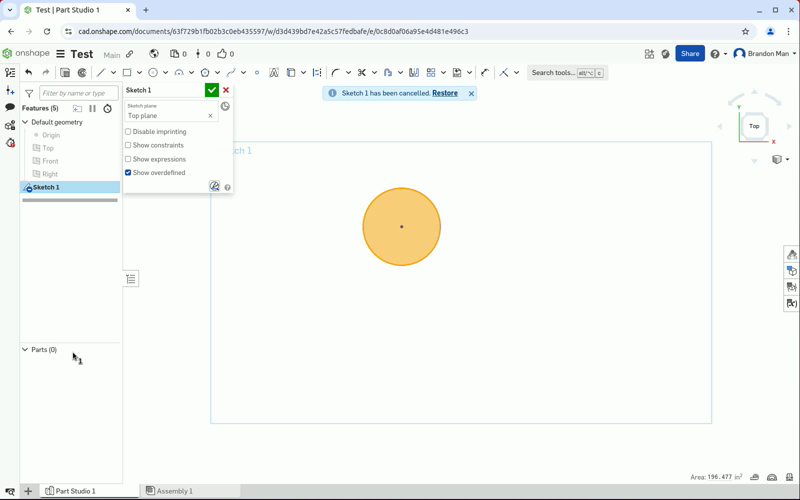
key(shift+y)
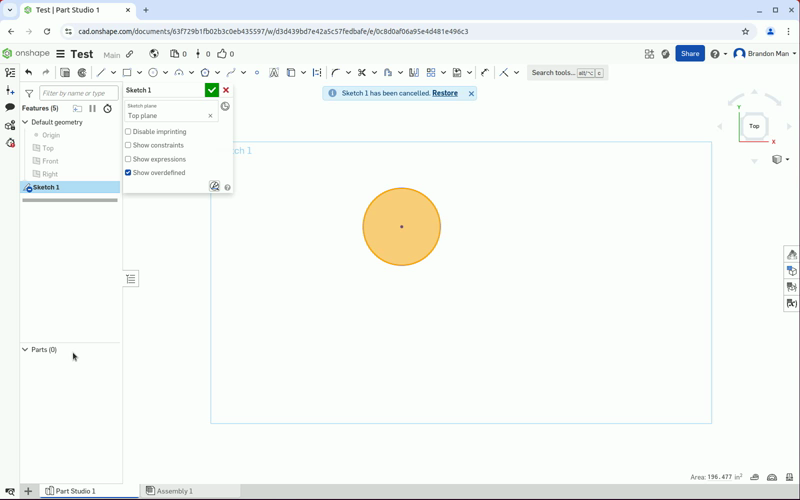
key(shift+e)
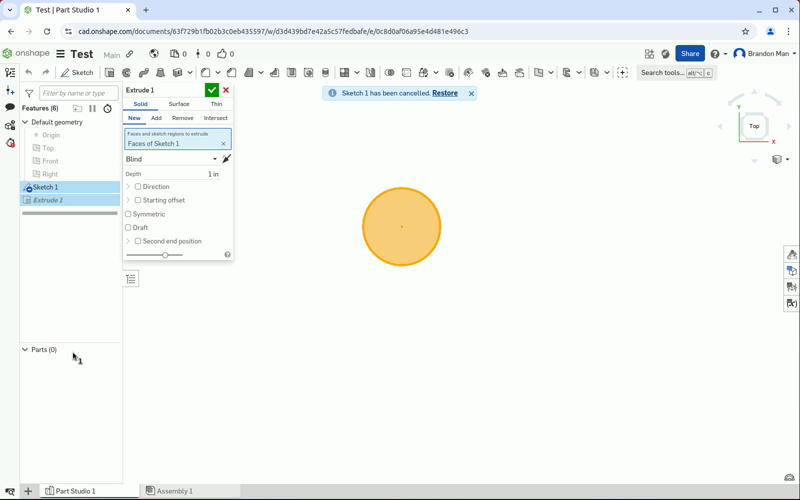
mouse_move(143, 106)
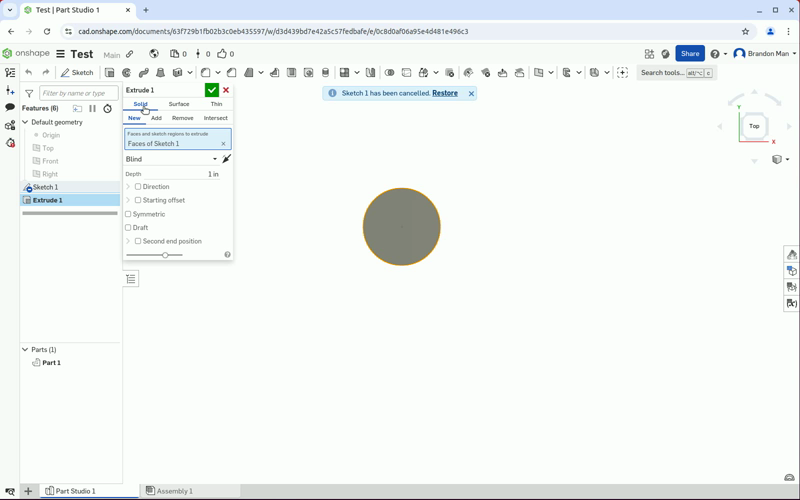
click(143, 106)
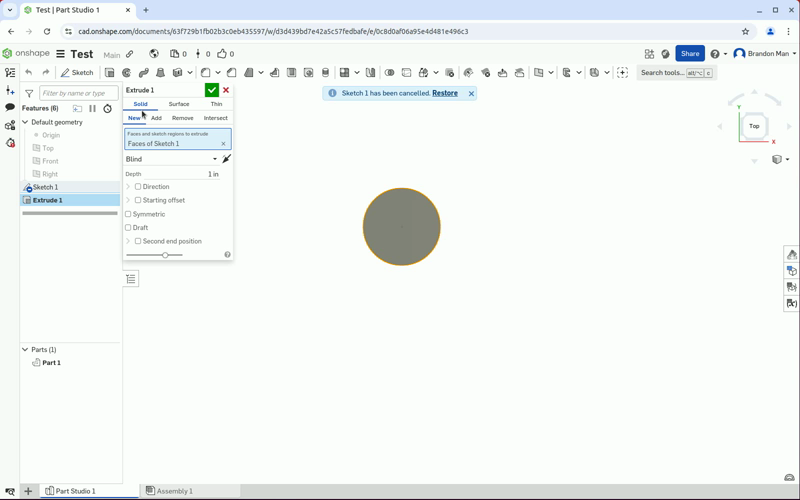
mouse_move(137, 120)
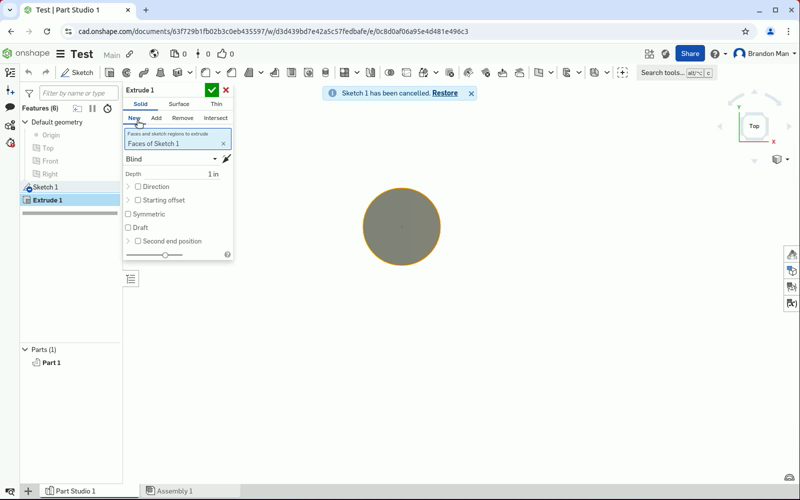
click(137, 120)
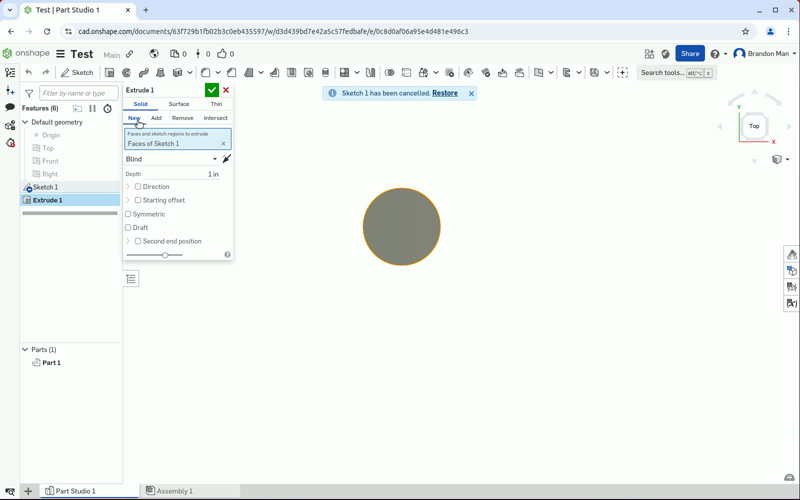
key(tab, 4)
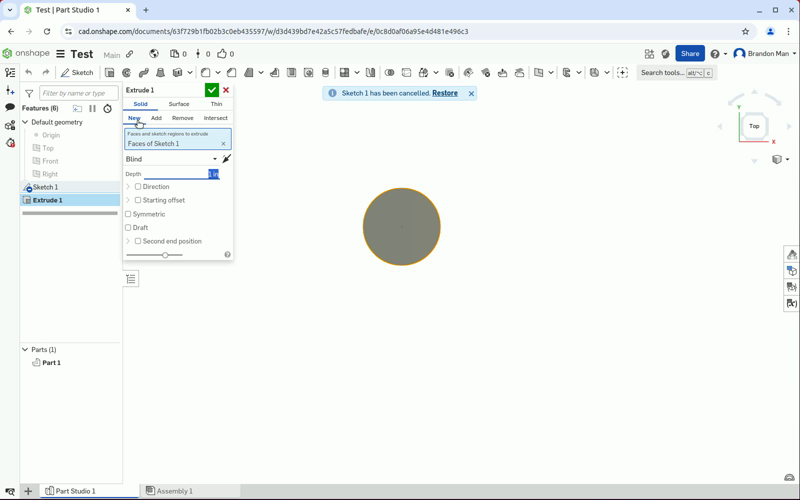
text(23.108)
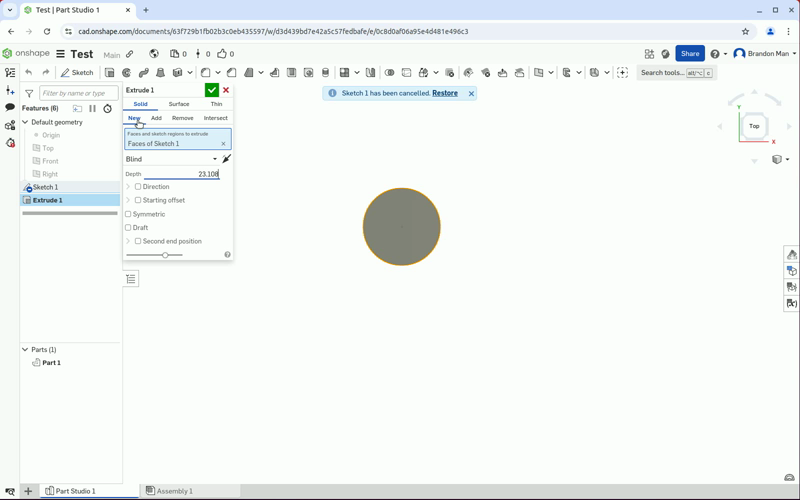
key(enter)
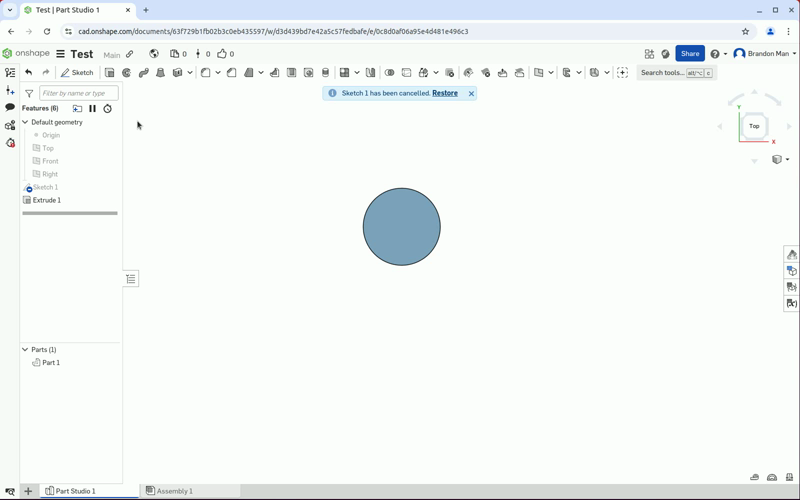
key(shift+h)
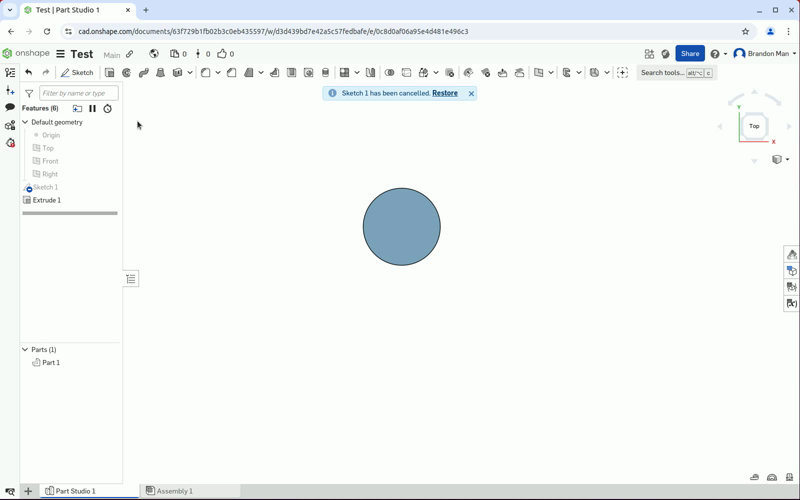
key(shift+h)
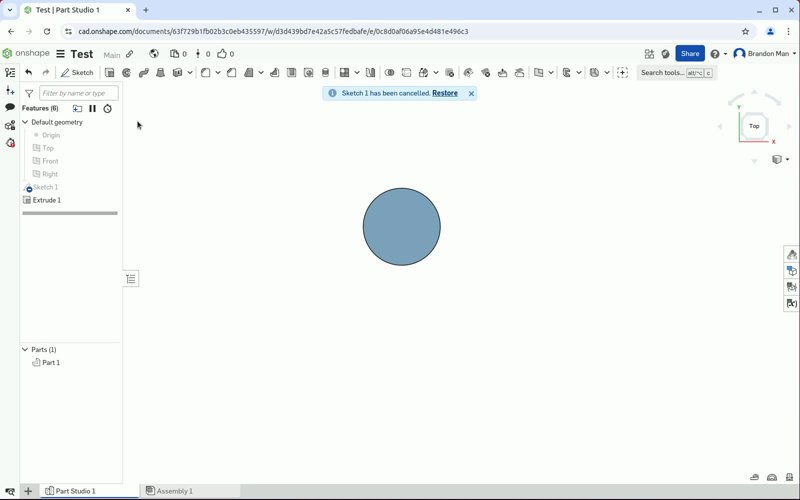
mouse_move(73, 189)
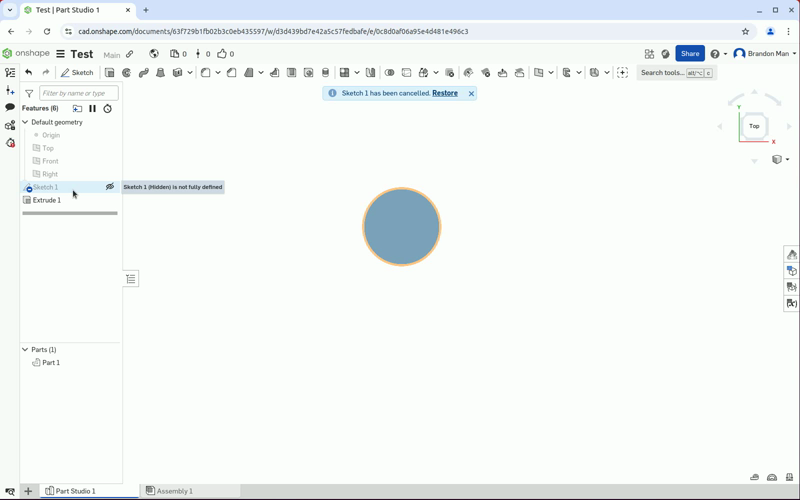
click(73, 189)
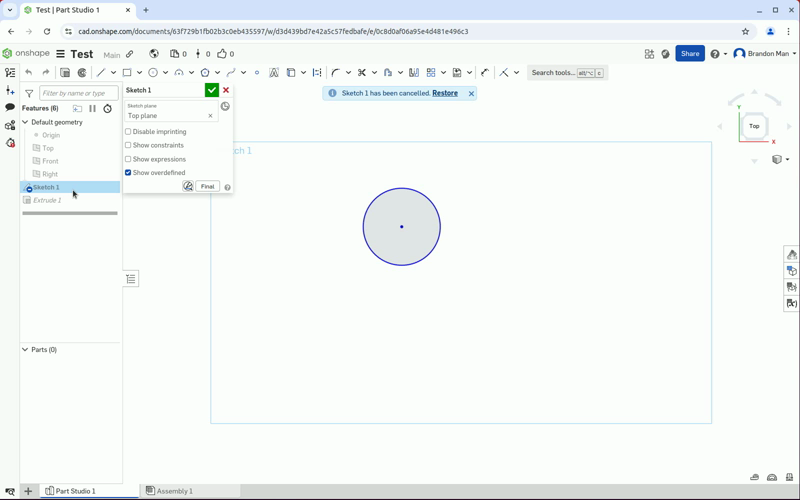
mouse_move(229, 92)
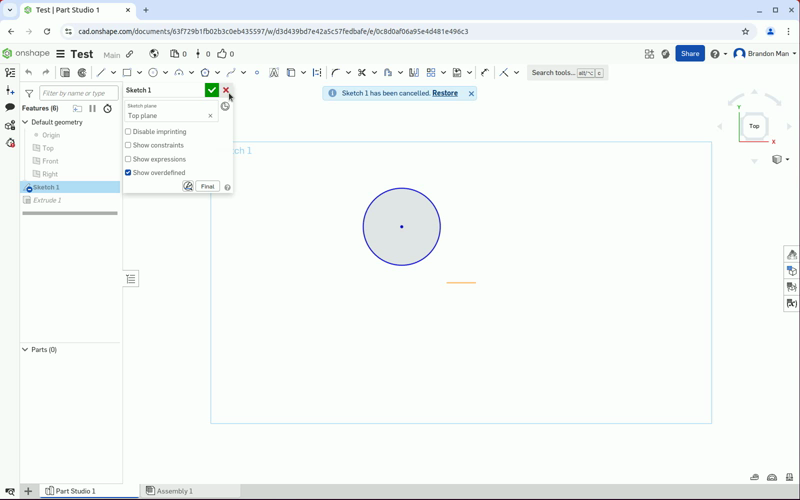
click(229, 92)
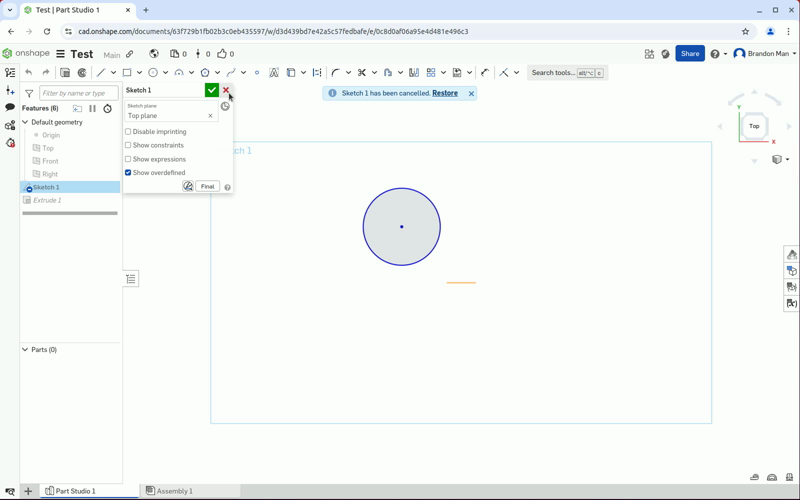
key(shift+s)
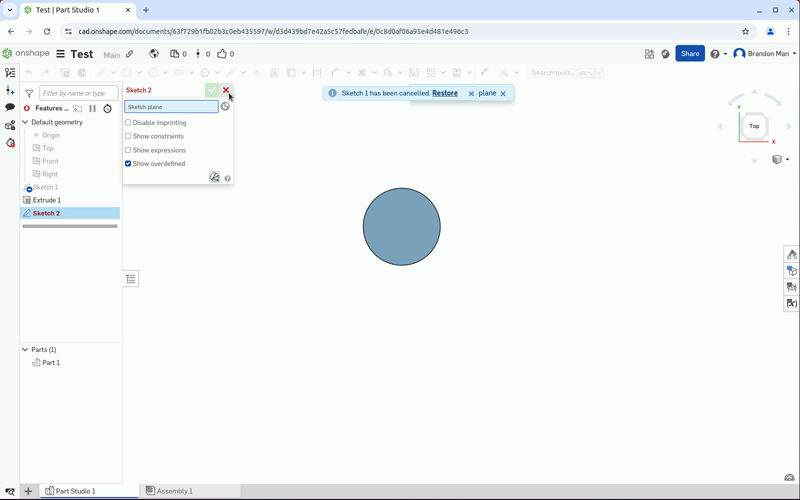
mouse_move(73, 150)
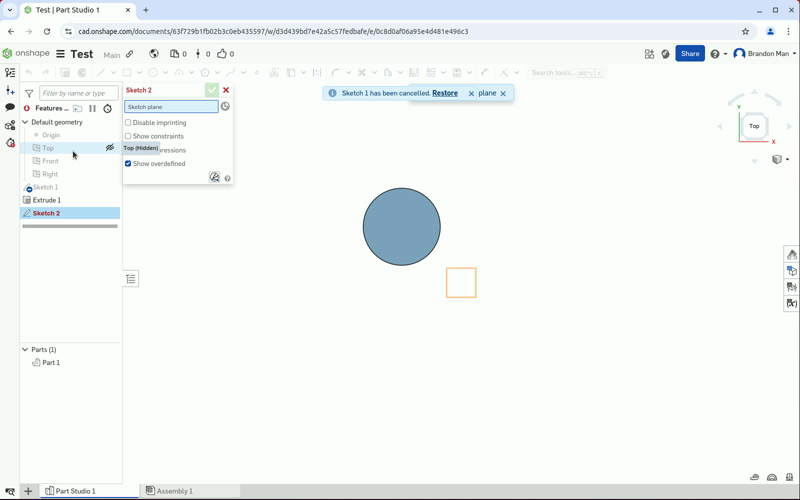
click(73, 150)
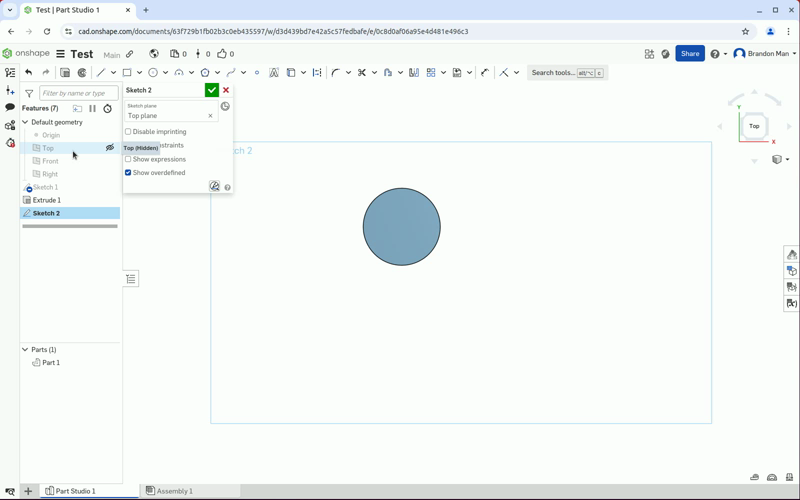
mouse_move(73, 352)
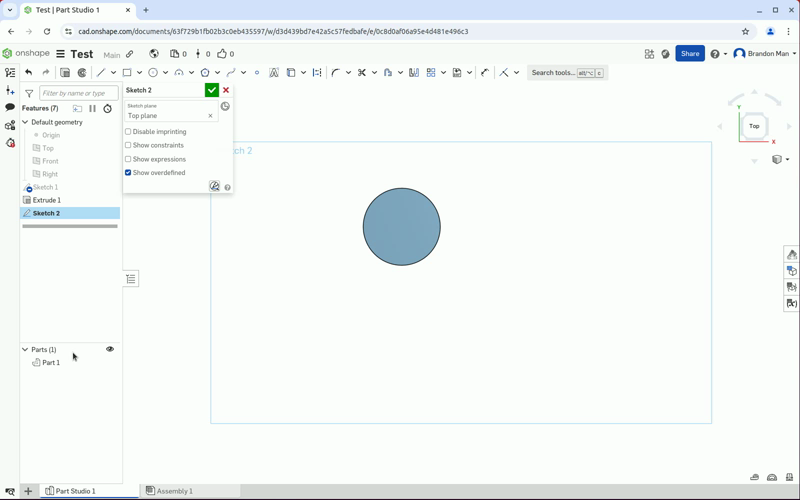
key(y)
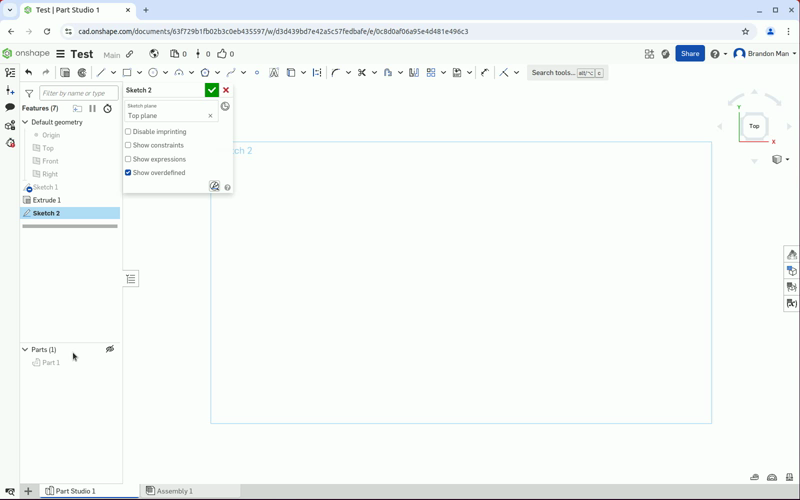
key(c)
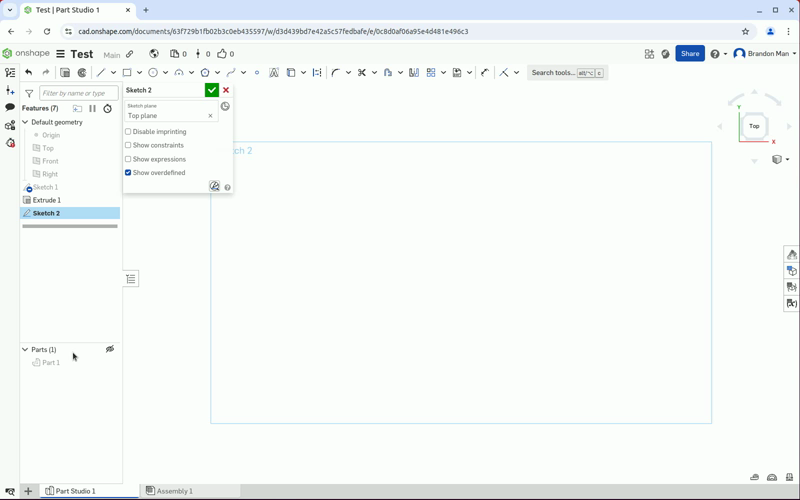
key_down(shift)
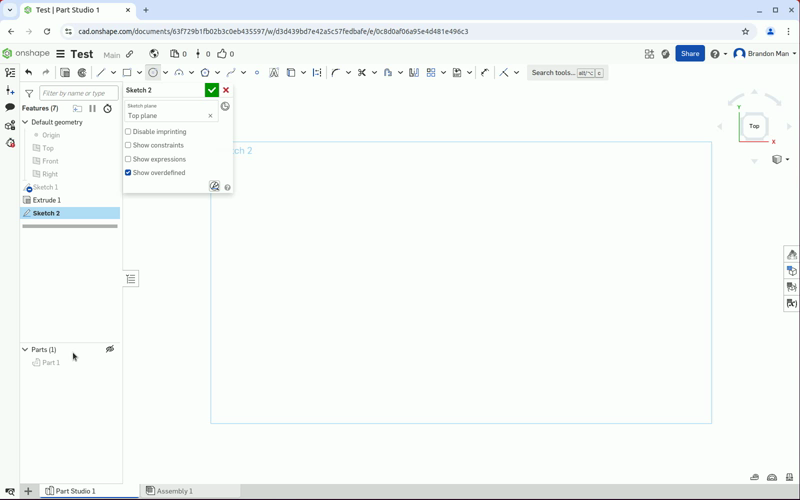
mouse_move(507, 220)
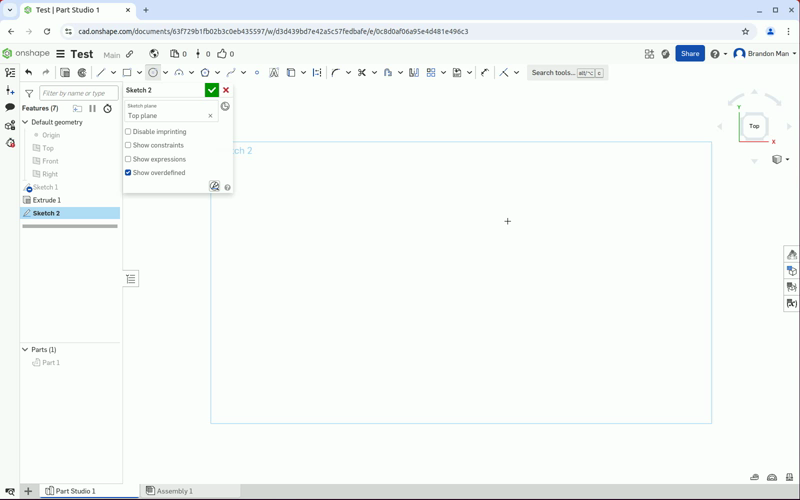
click(507, 220)
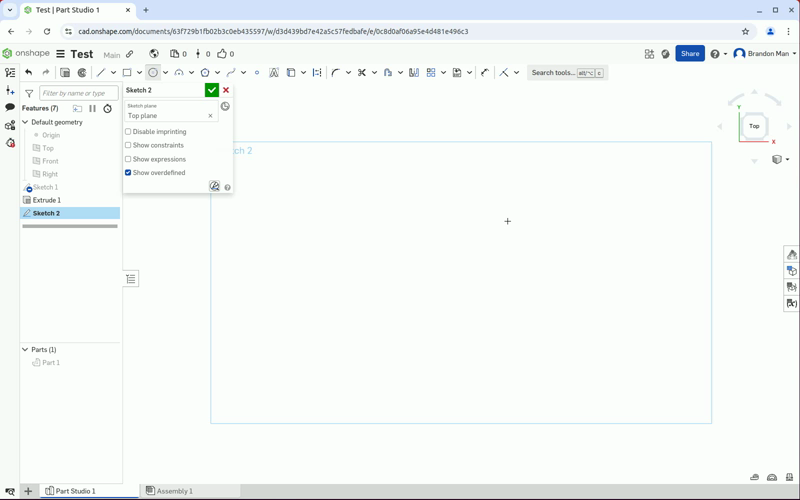
key_up(shift)
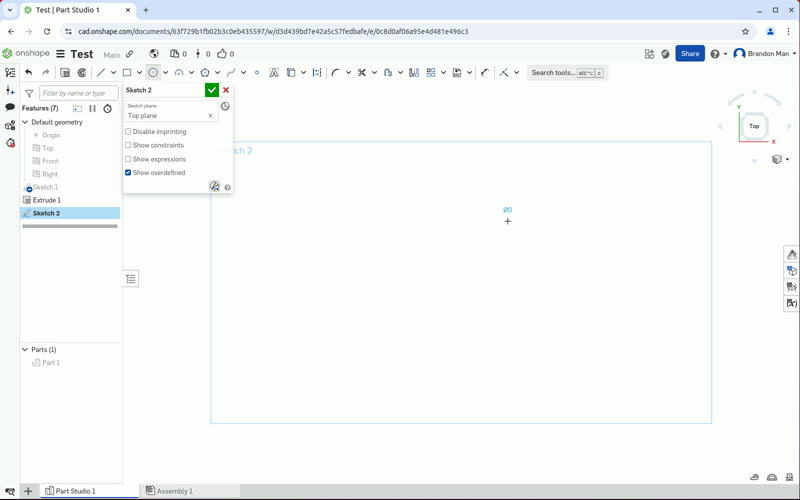
mouse_move(546, 220)
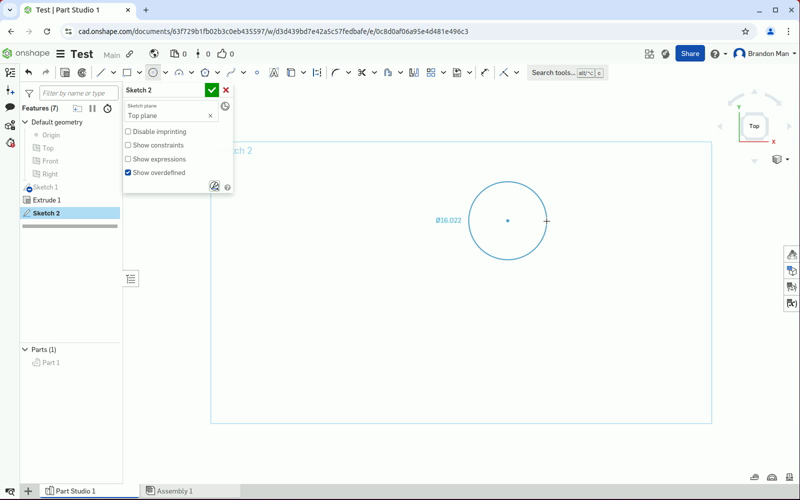
click(546, 220)
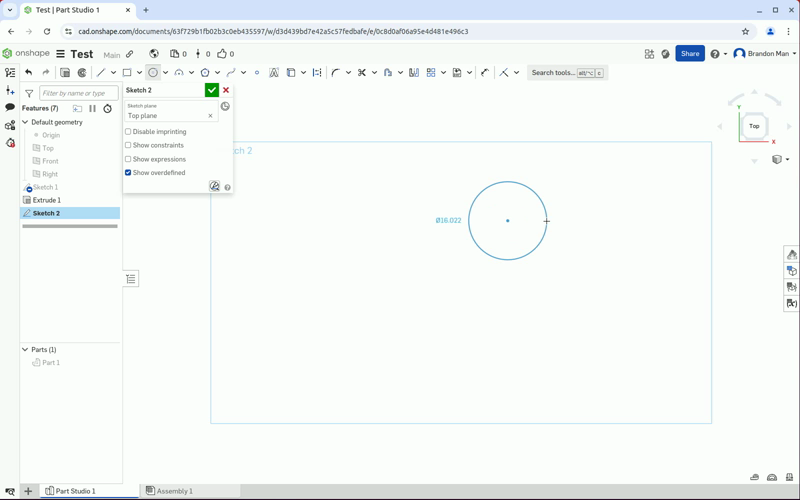
key(esc)
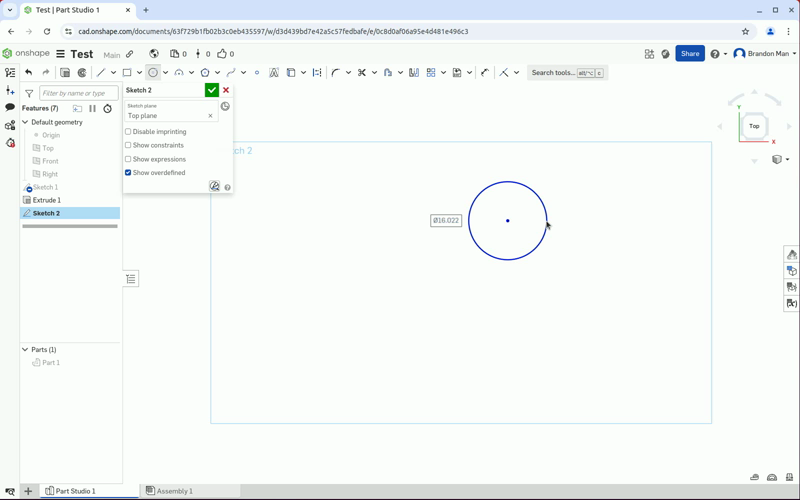
mouse_move(516, 234)
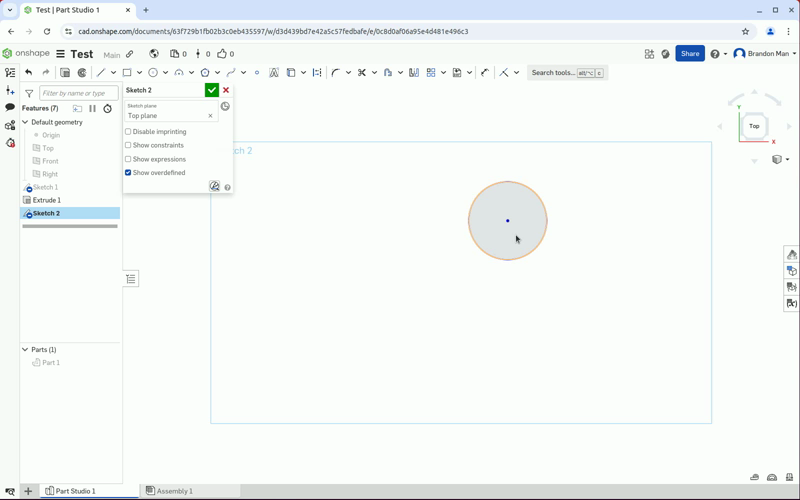
click(516, 234)
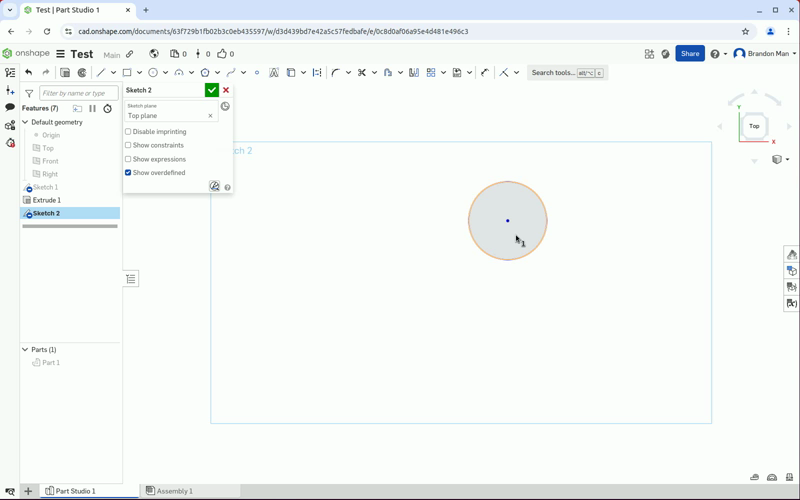
mouse_move(73, 352)
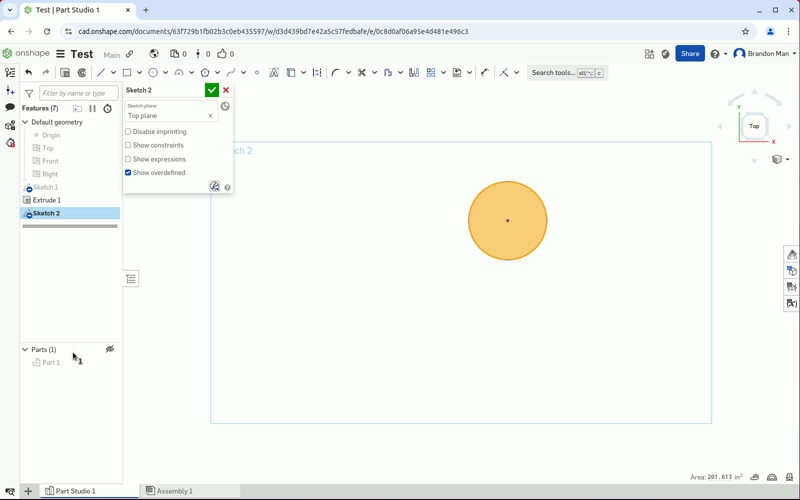
key(shift+y)
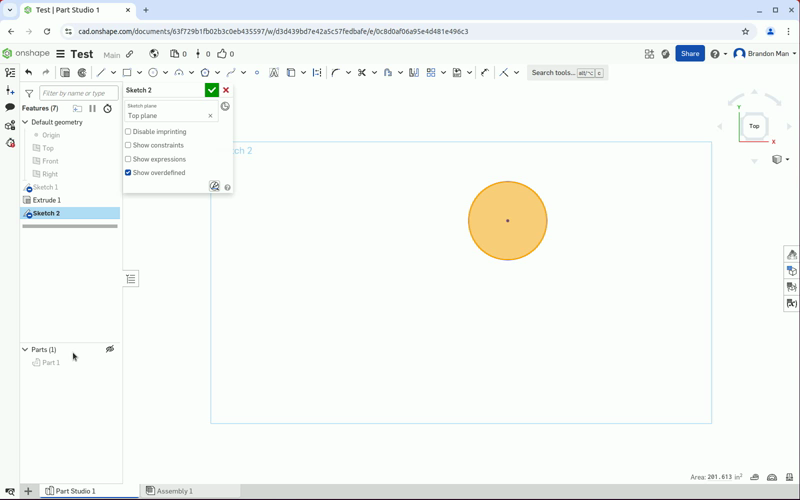
key(shift+e)
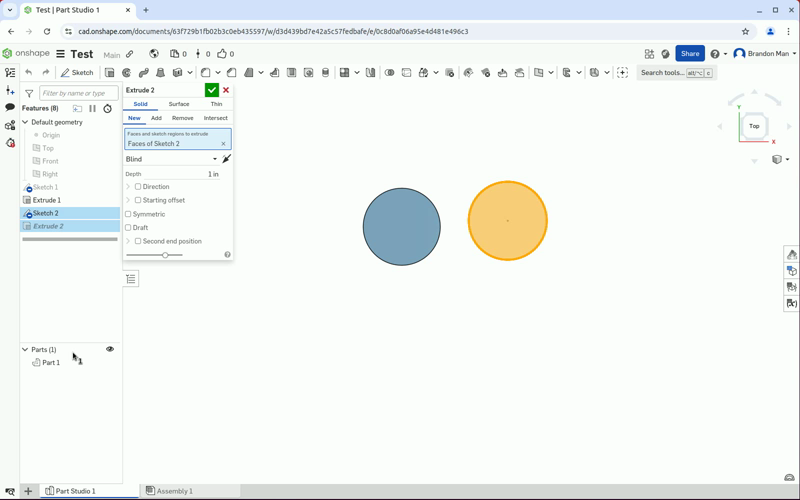
mouse_move(143, 106)
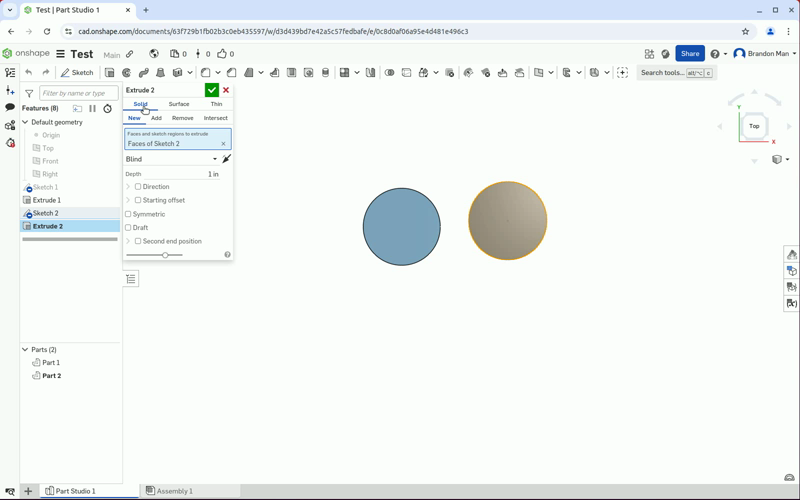
click(143, 106)
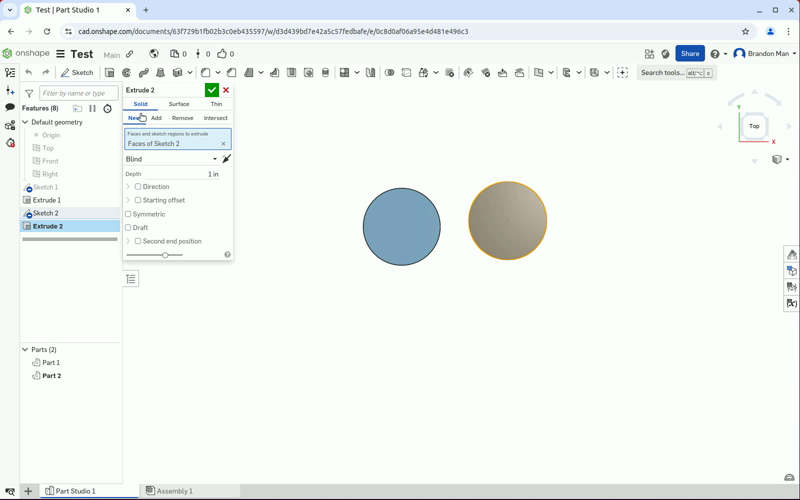
mouse_move(137, 120)
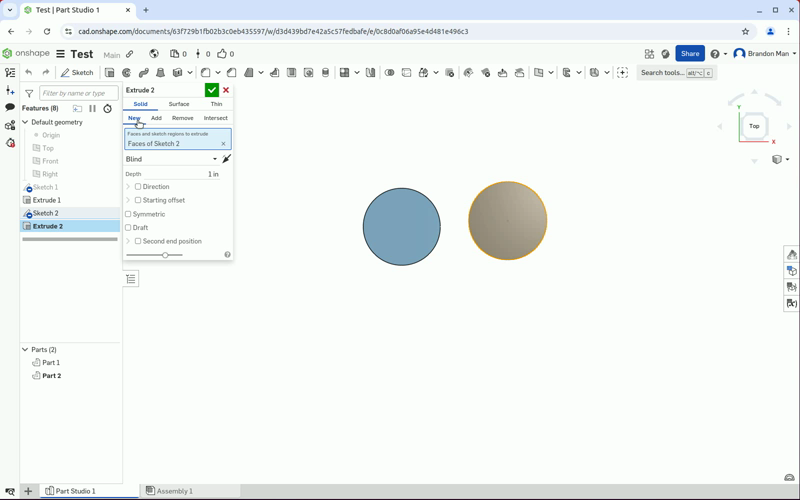
click(137, 120)
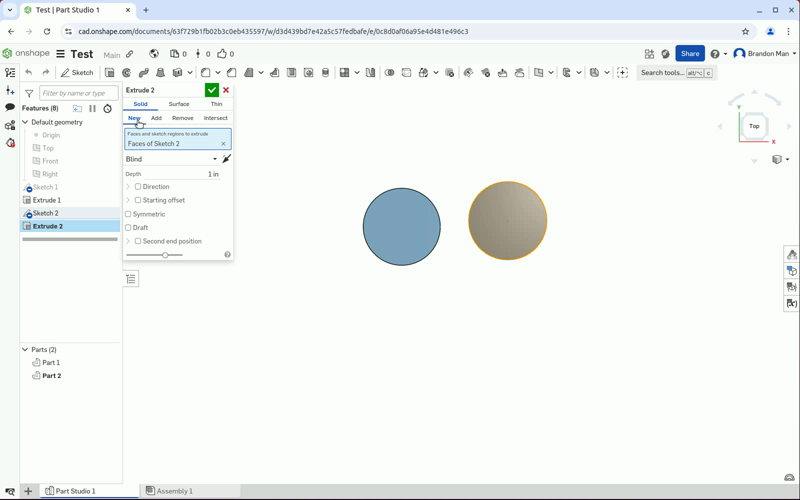
key(tab, 4)
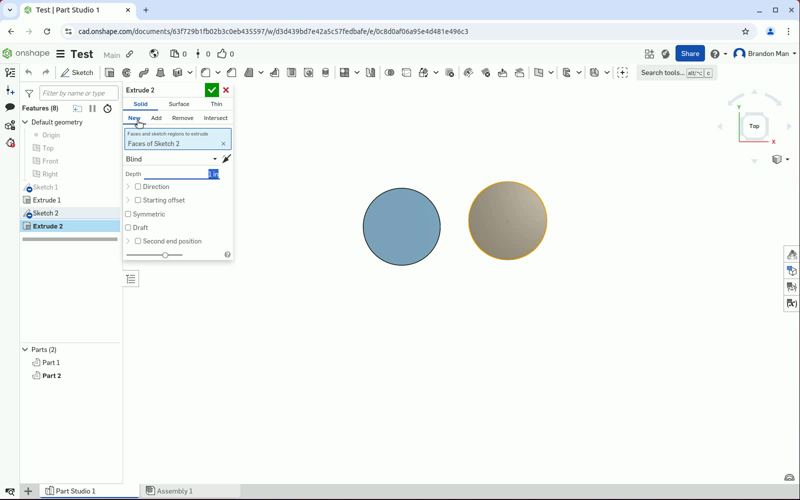
text(23.108)
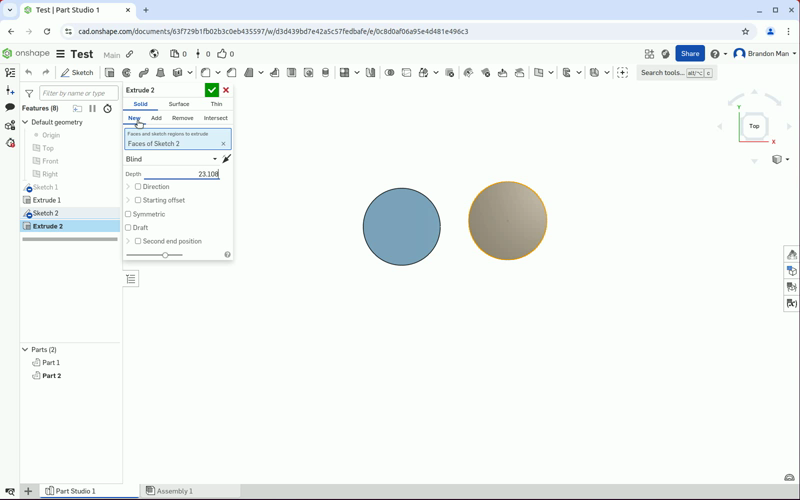
key(enter)
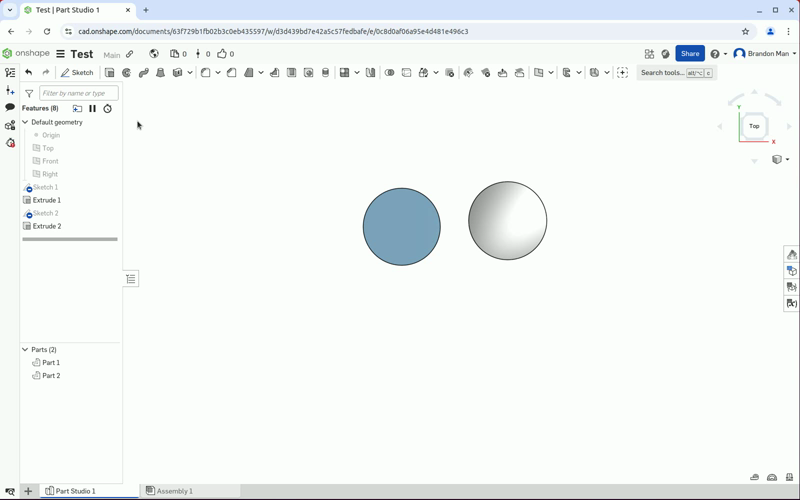
key(shift+h)
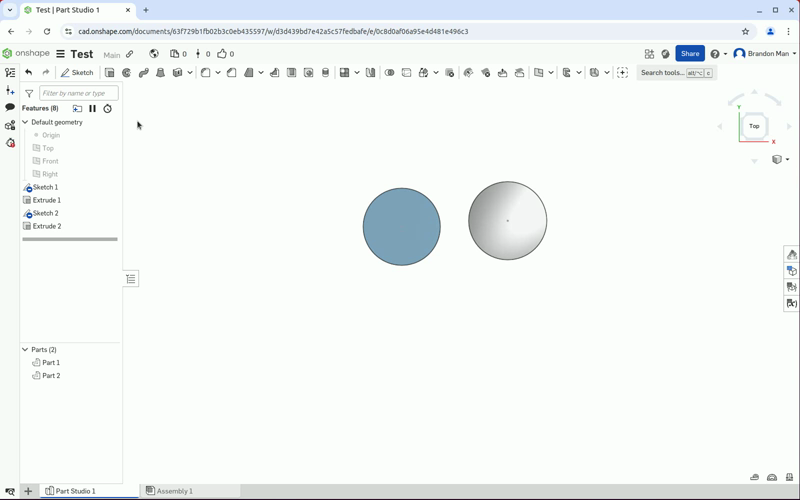
key(shift+h)
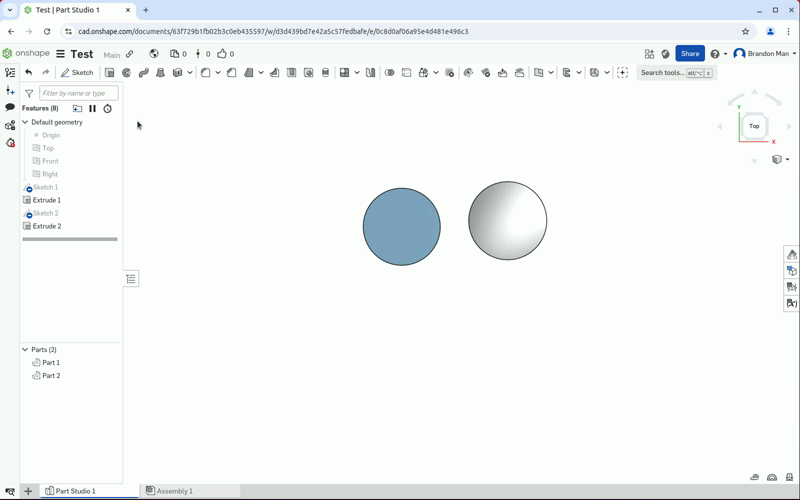
mouse_move(73, 189)
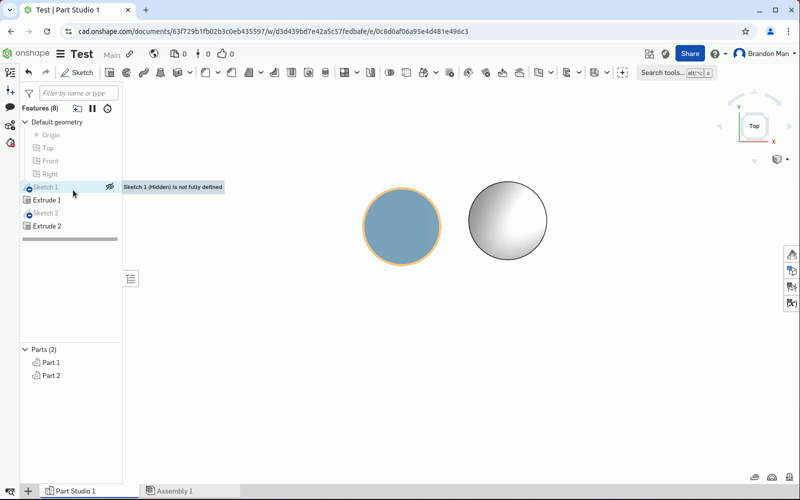
click(73, 189)
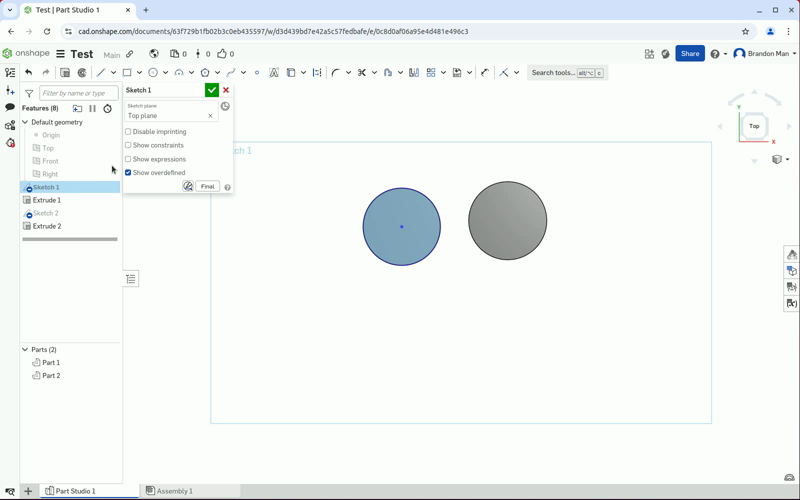
mouse_move(229, 92)
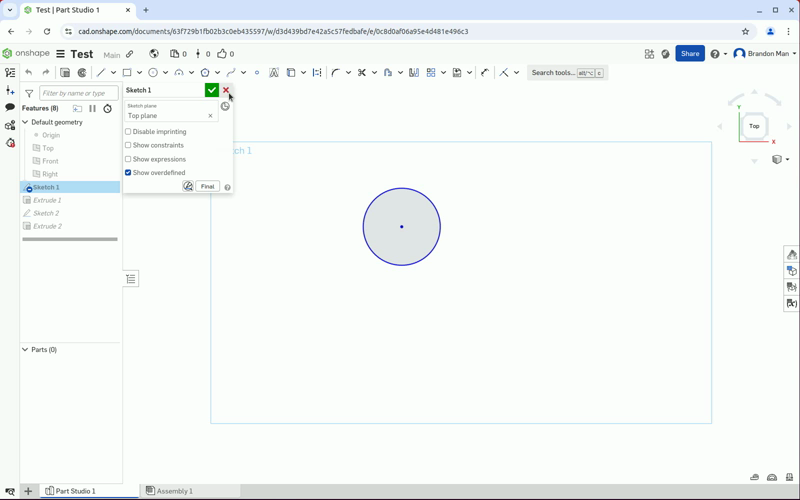
click(229, 92)
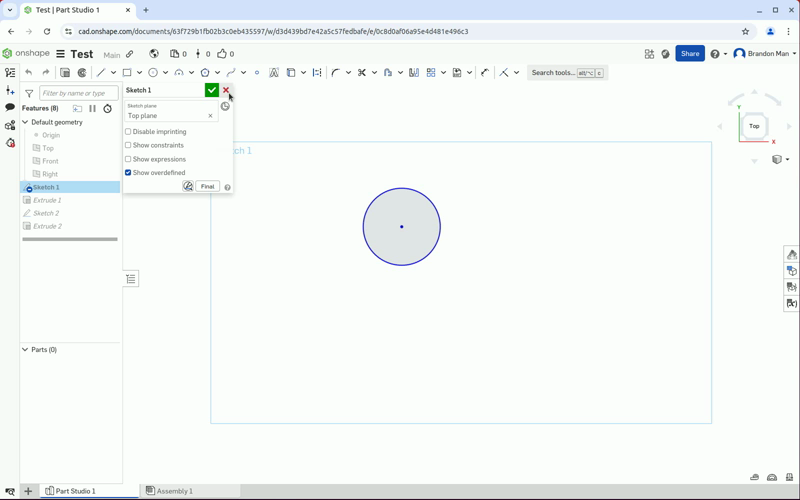
key(shift+s)
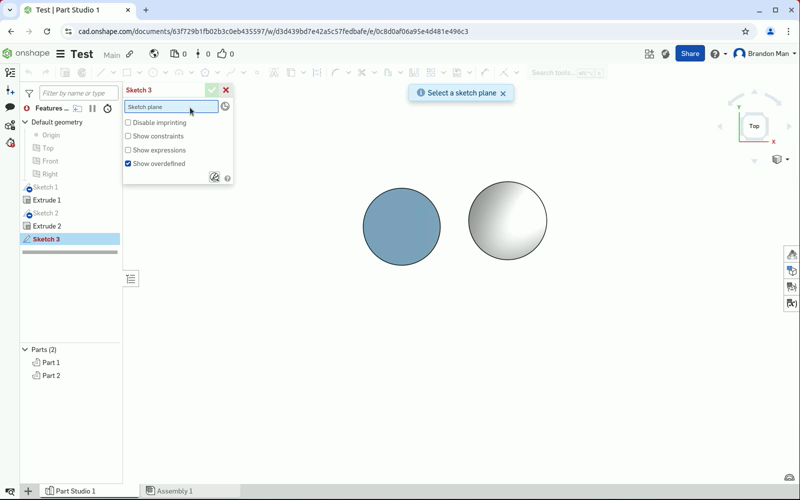
mouse_move(73, 150)
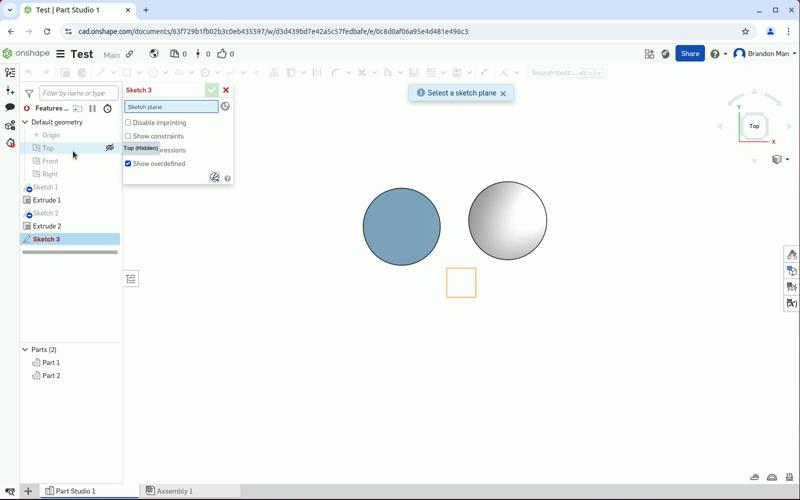
click(73, 150)
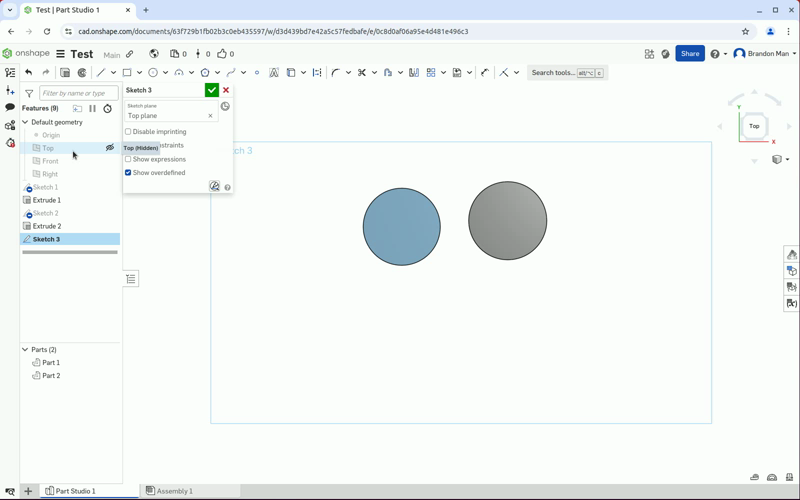
mouse_move(73, 352)
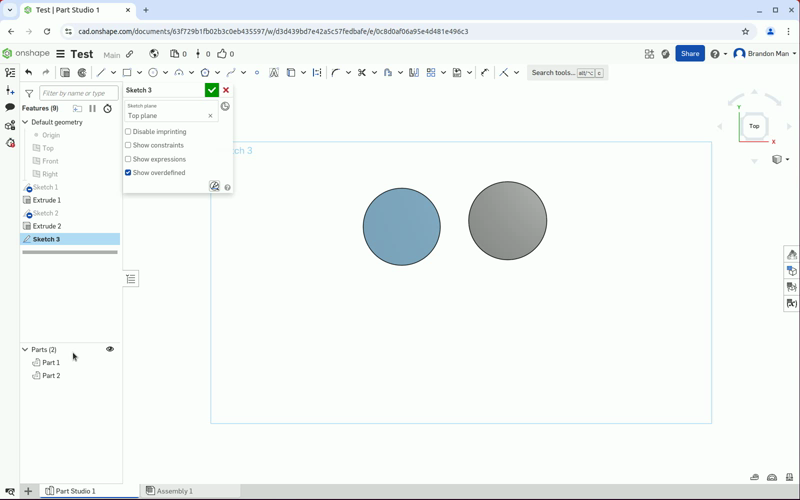
key(y)
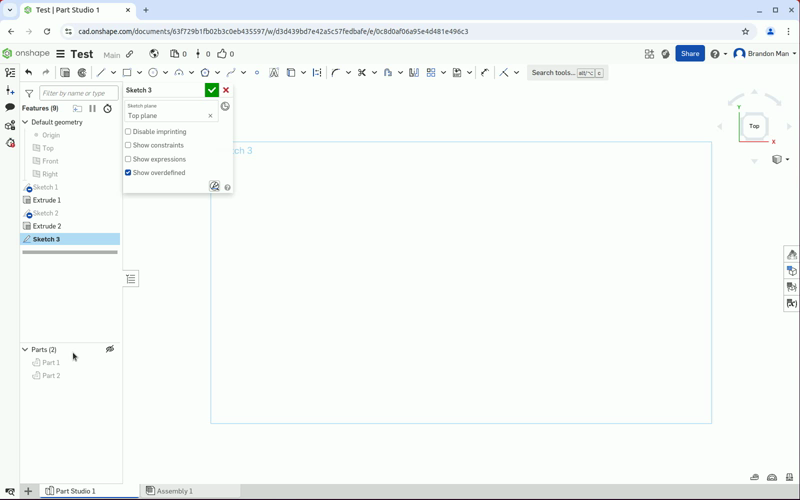
key(c)
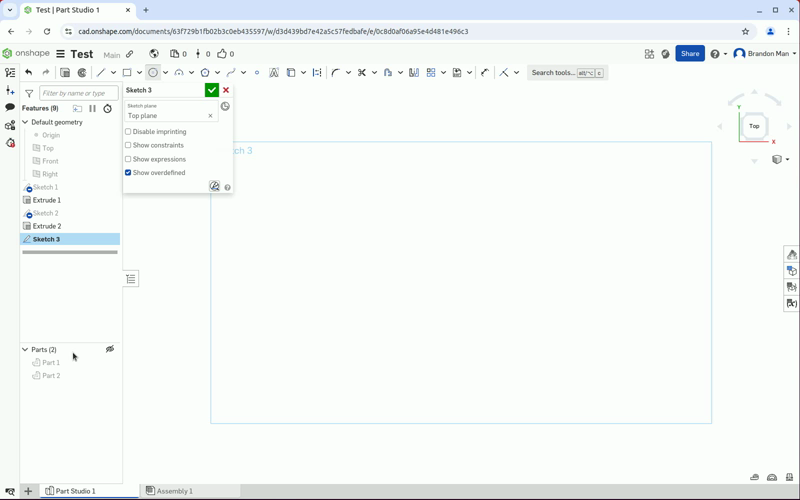
key_down(shift)
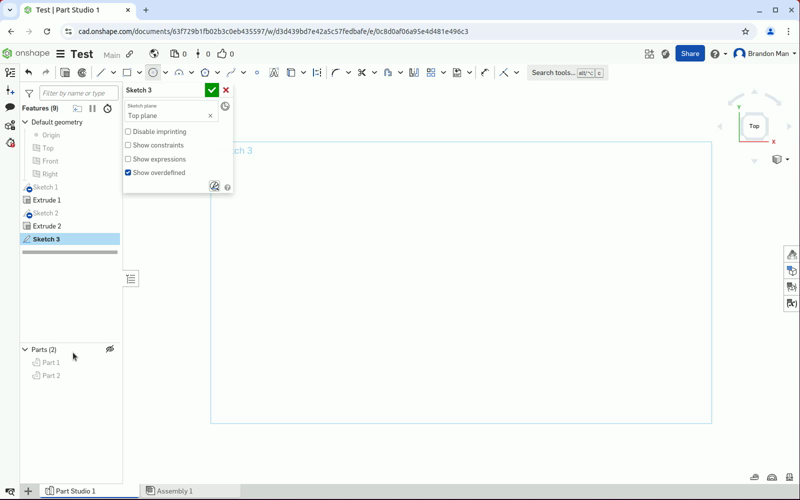
mouse_move(517, 349)
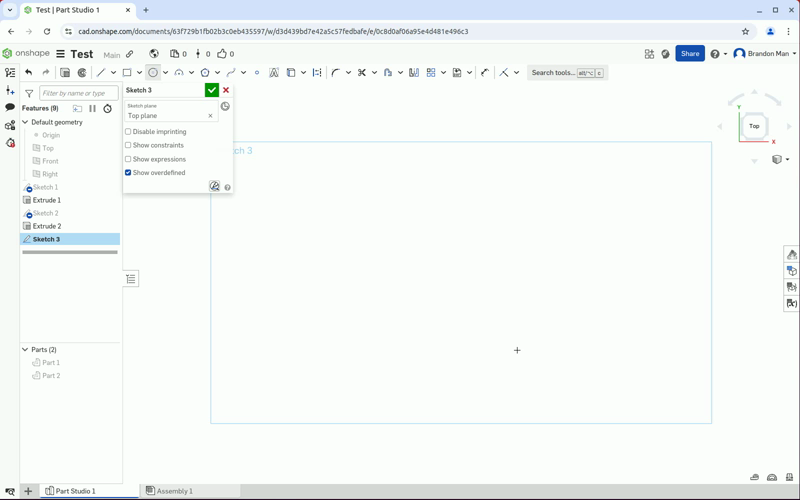
click(517, 349)
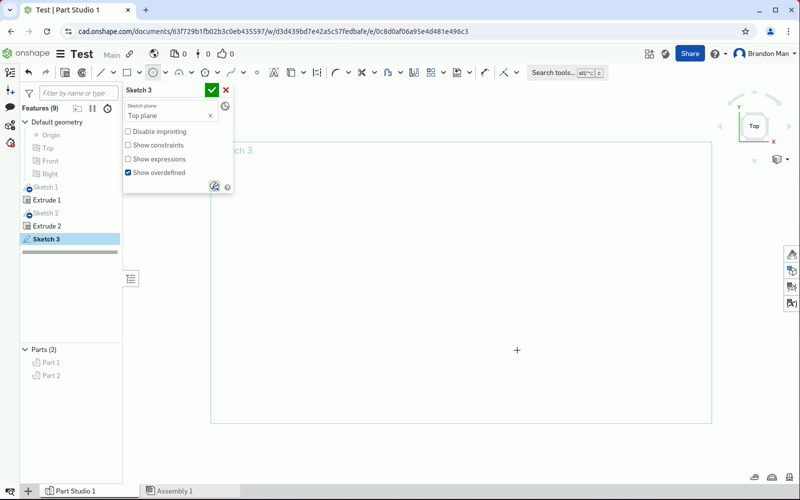
key_up(shift)
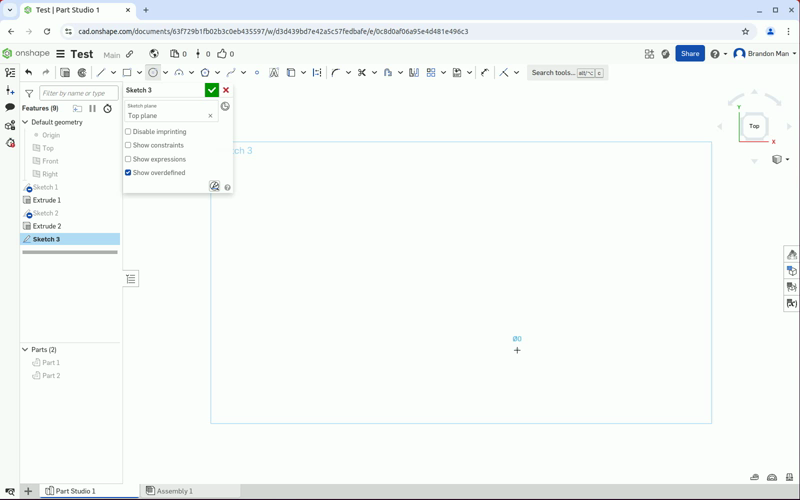
mouse_move(559, 349)
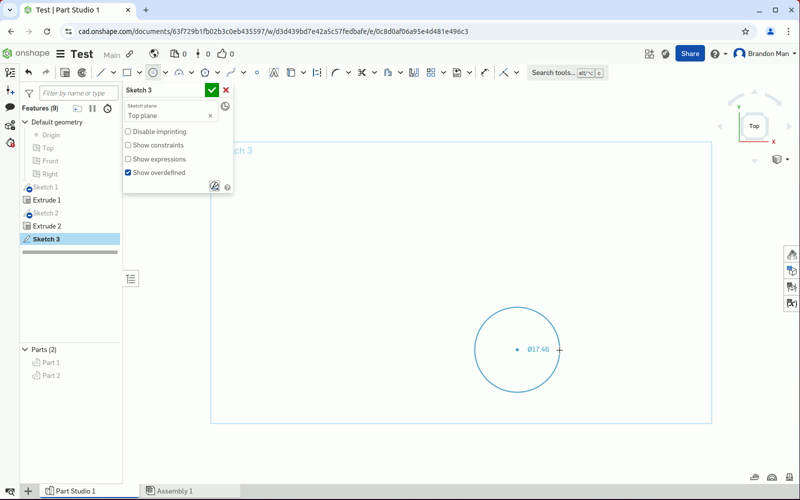
click(559, 349)
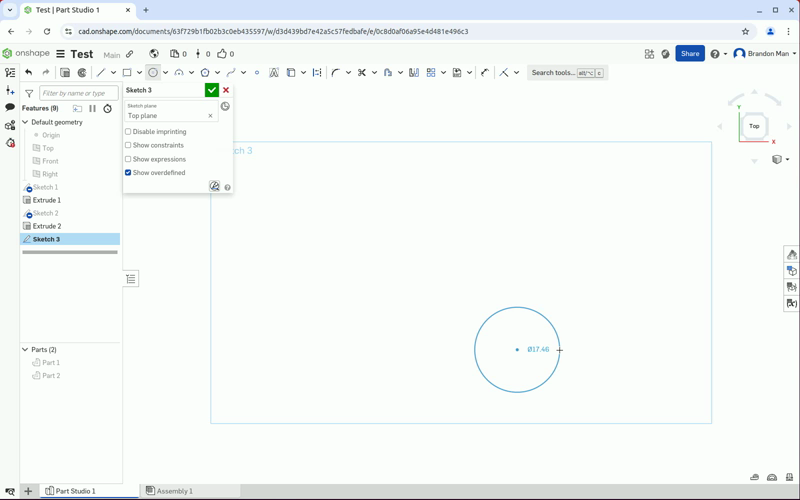
key(esc)
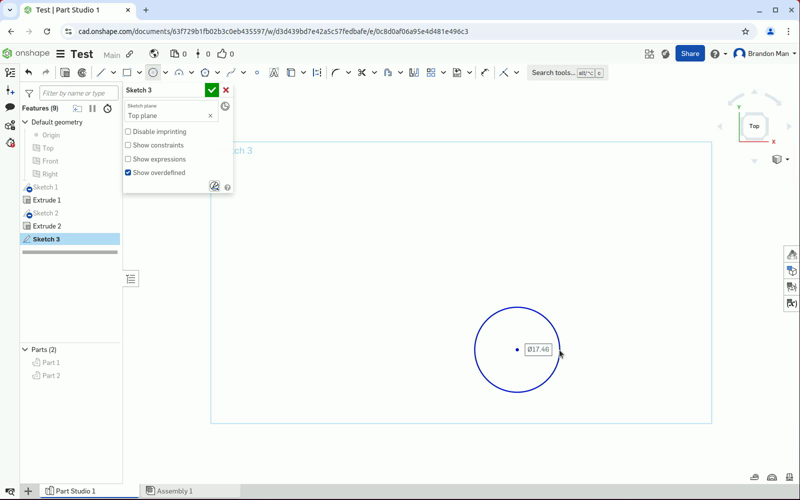
mouse_move(517, 351)
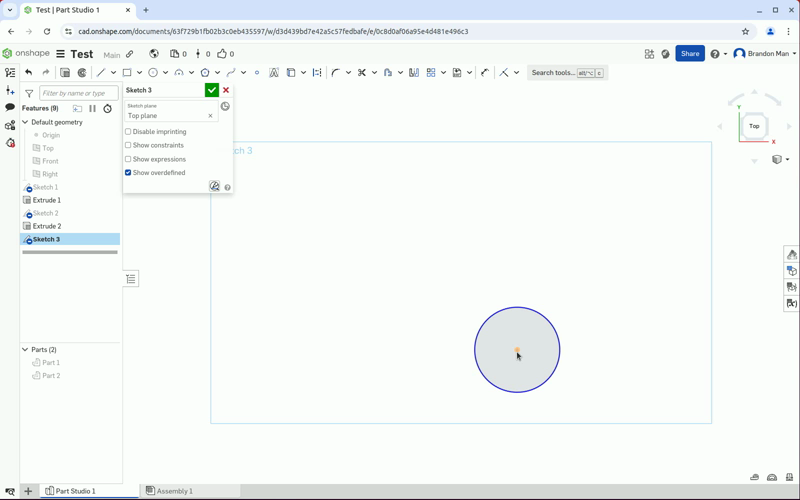
click(517, 351)
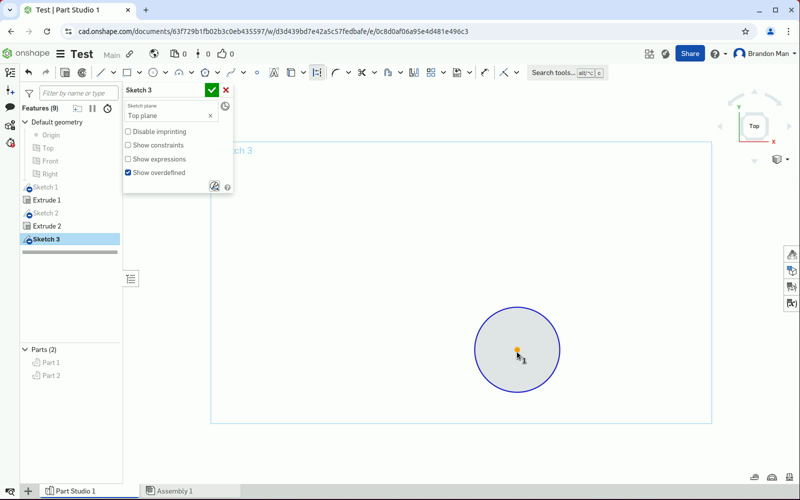
mouse_move(73, 352)
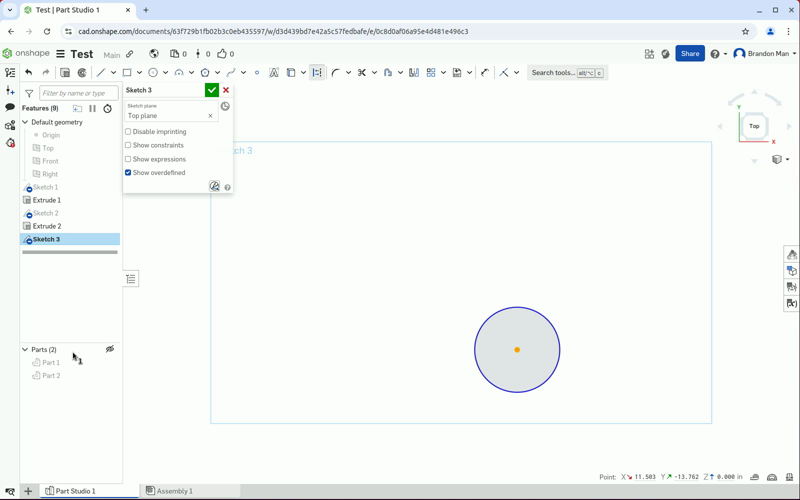
key(shift+y)
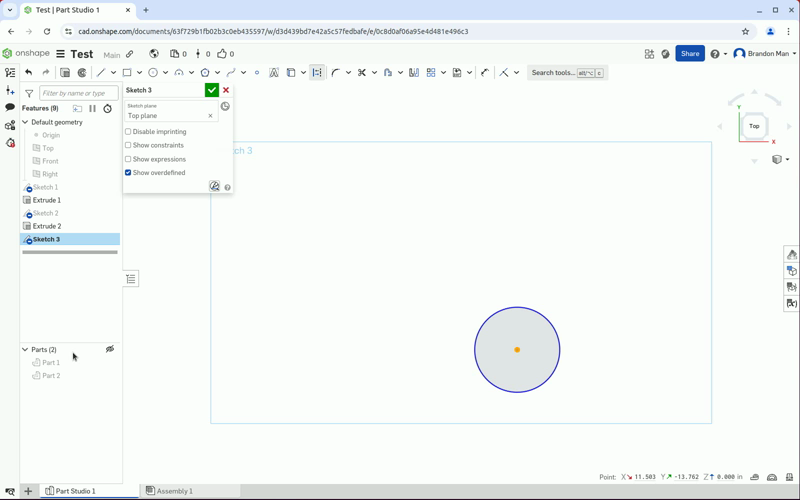
key(shift+e)
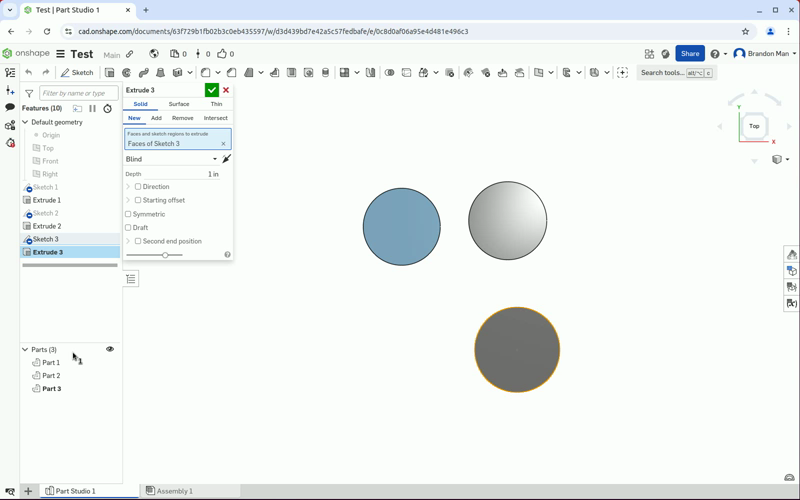
mouse_move(143, 106)
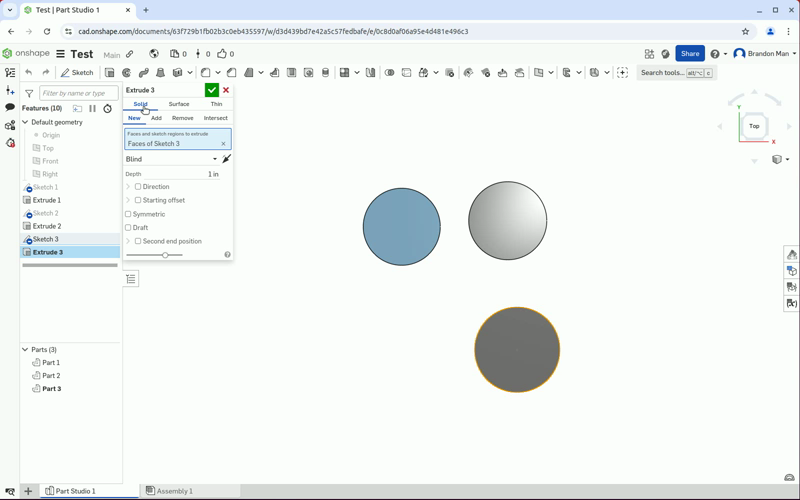
click(143, 106)
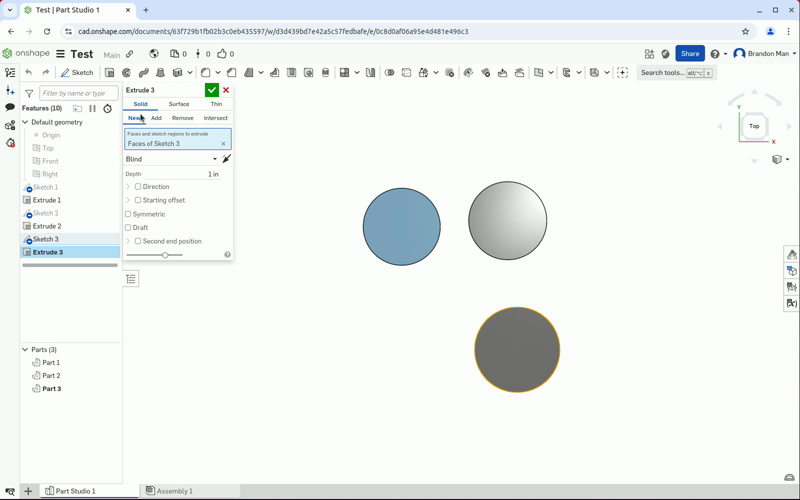
mouse_move(137, 120)
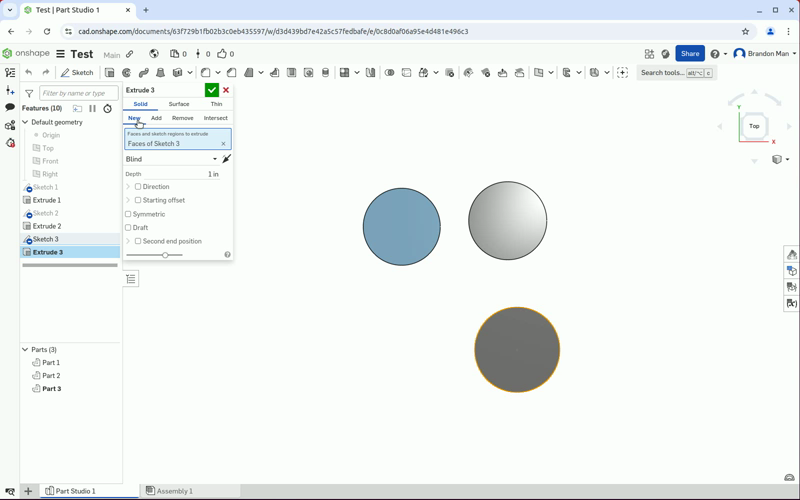
click(137, 120)
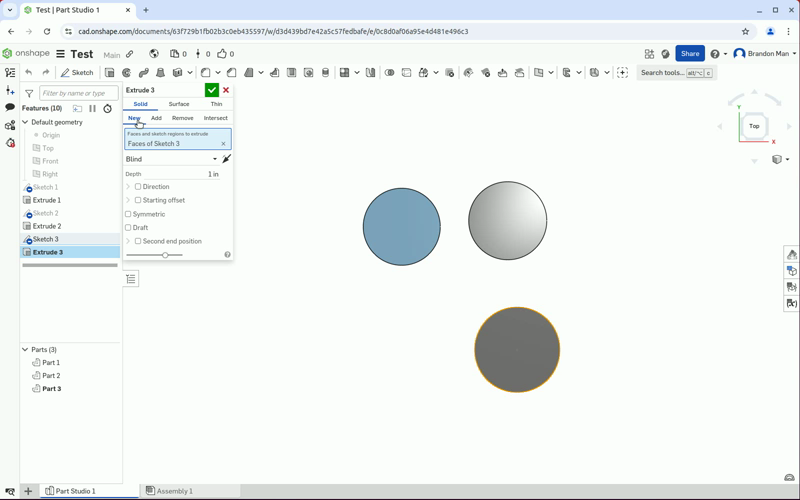
key(tab, 4)
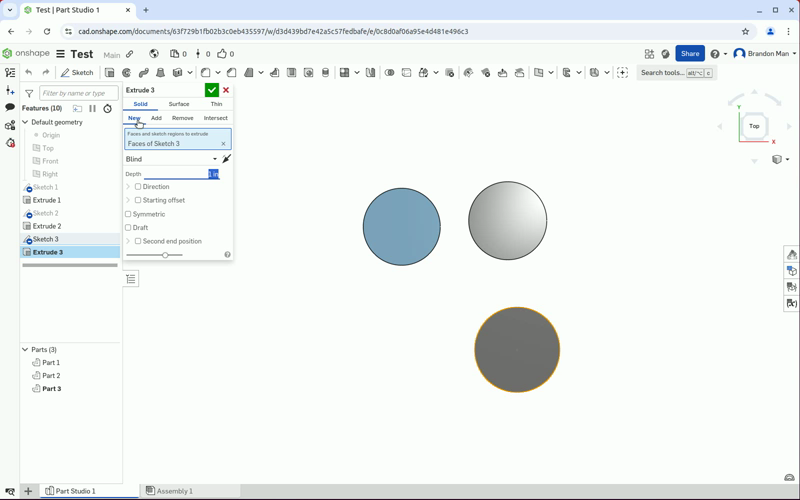
text(23.108)
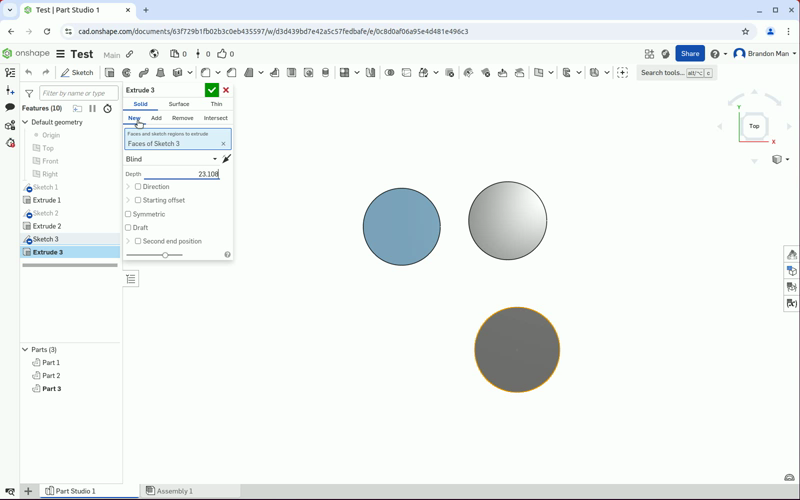
key(enter)
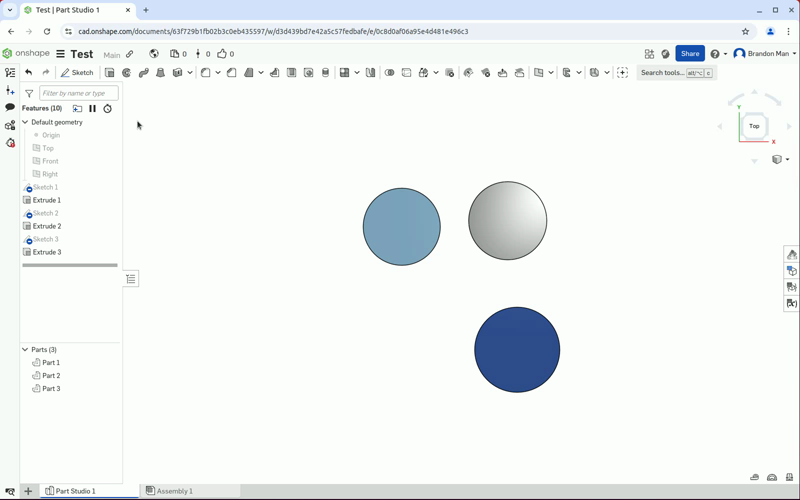
key(shift+h)
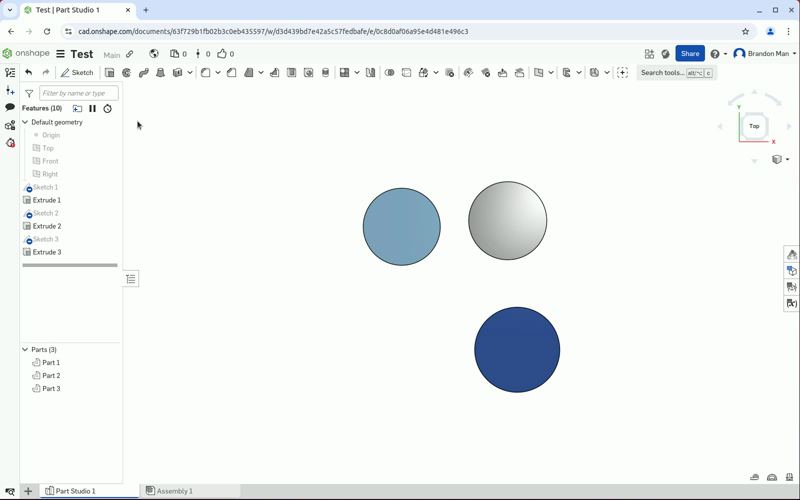
key(shift+h)
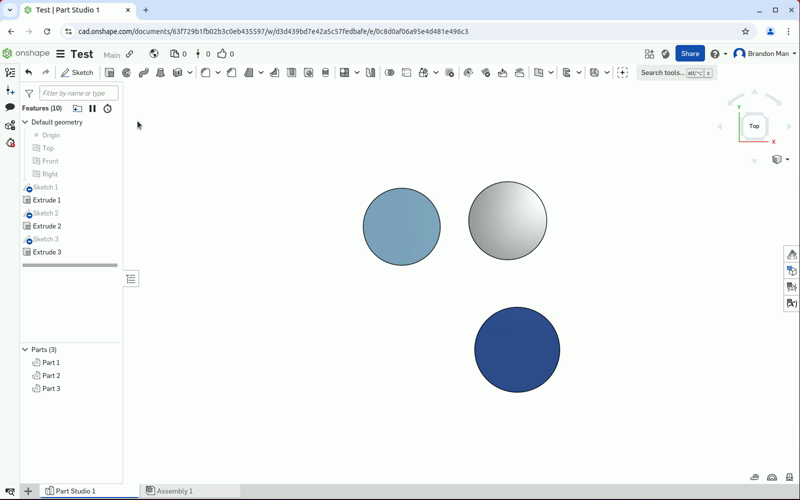
mouse_move(73, 189)
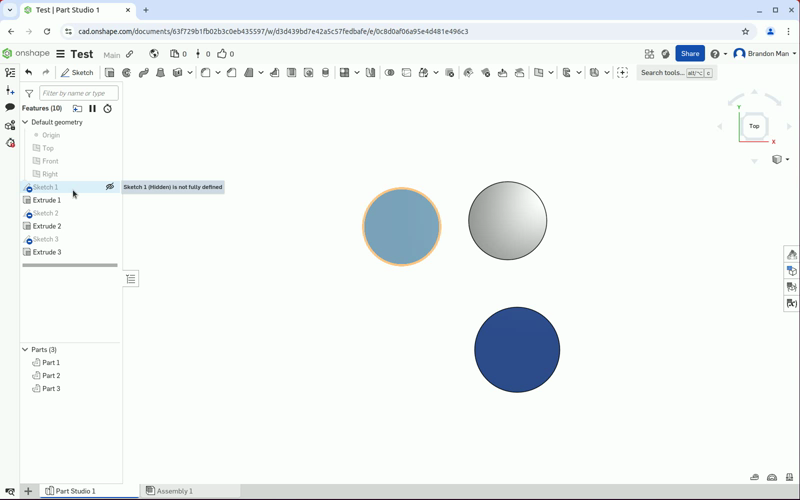
click(73, 189)
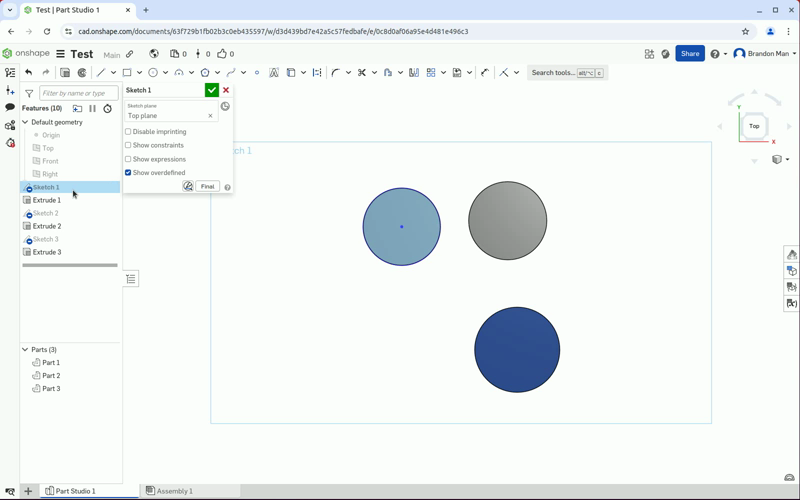
mouse_move(229, 92)
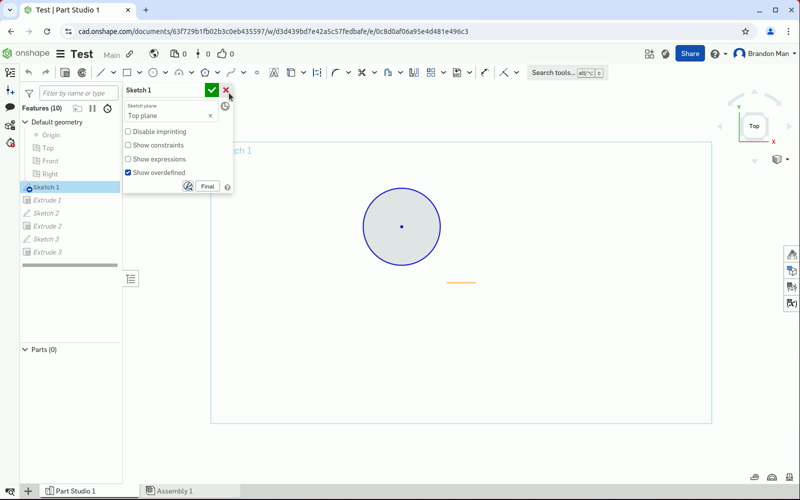
click(229, 92)
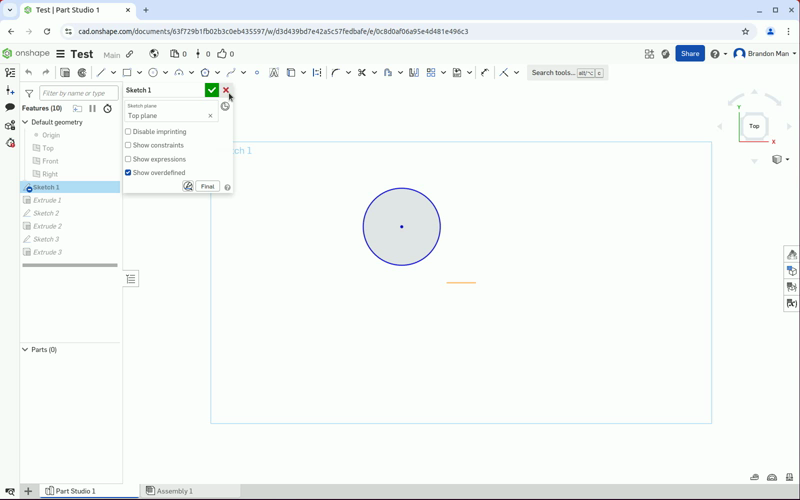
key(shift+s)
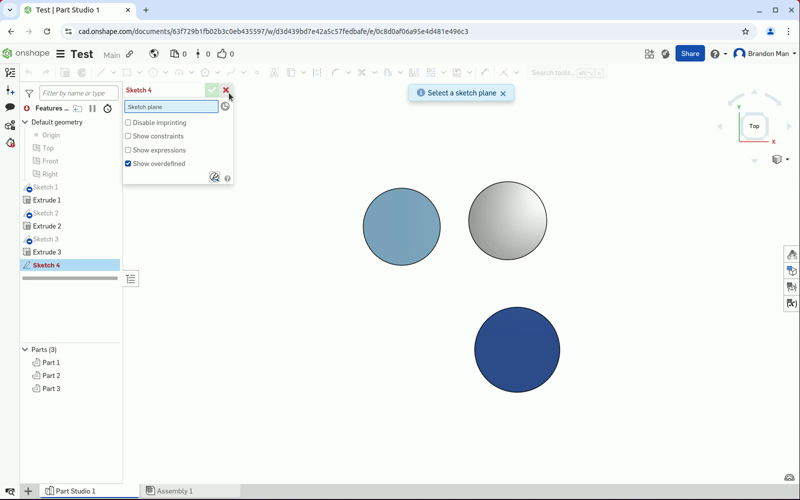
mouse_move(73, 150)
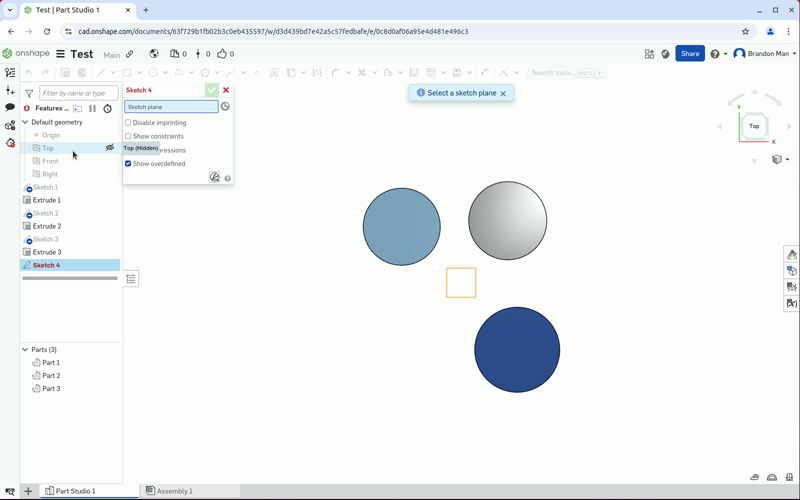
click(73, 150)
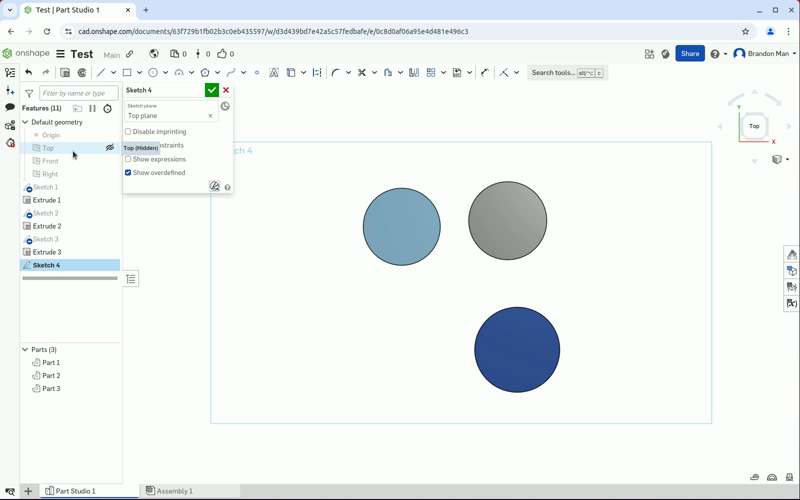
mouse_move(73, 352)
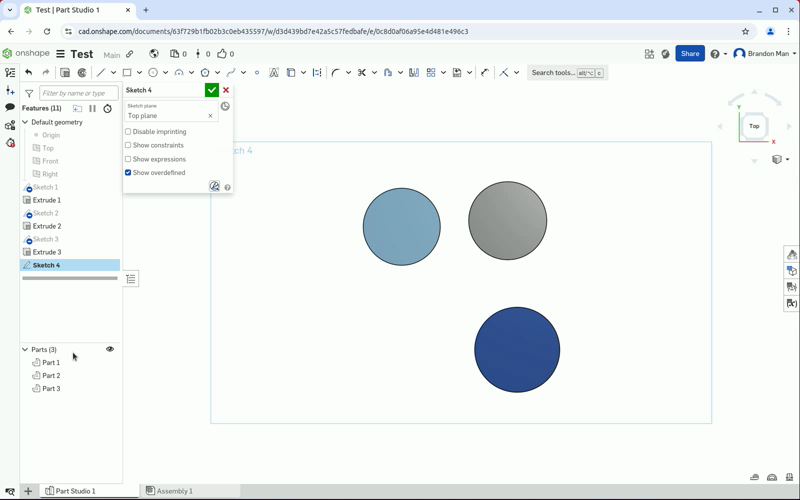
key(y)
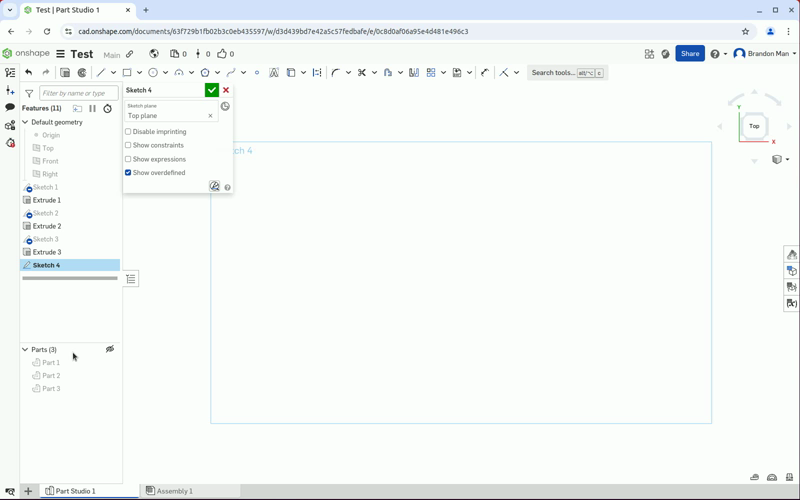
key(c)
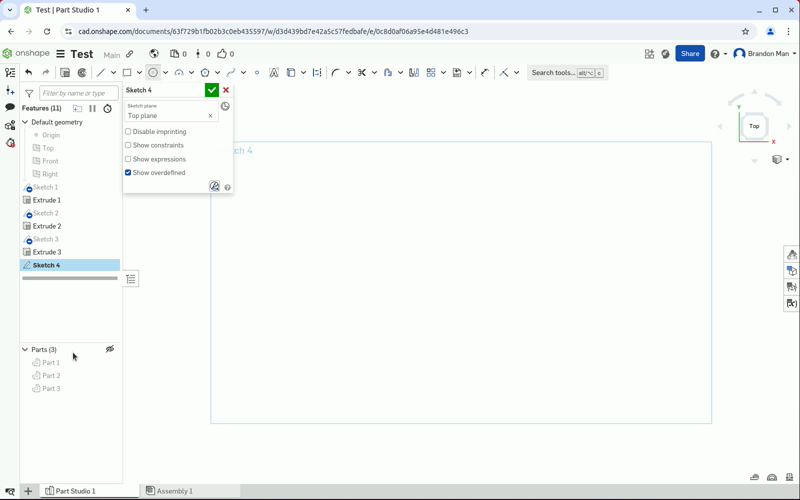
key_down(shift)
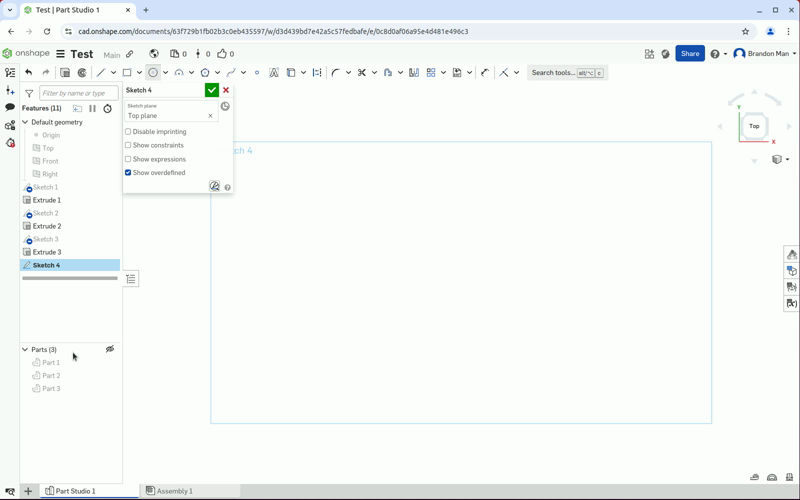
mouse_move(415, 345)
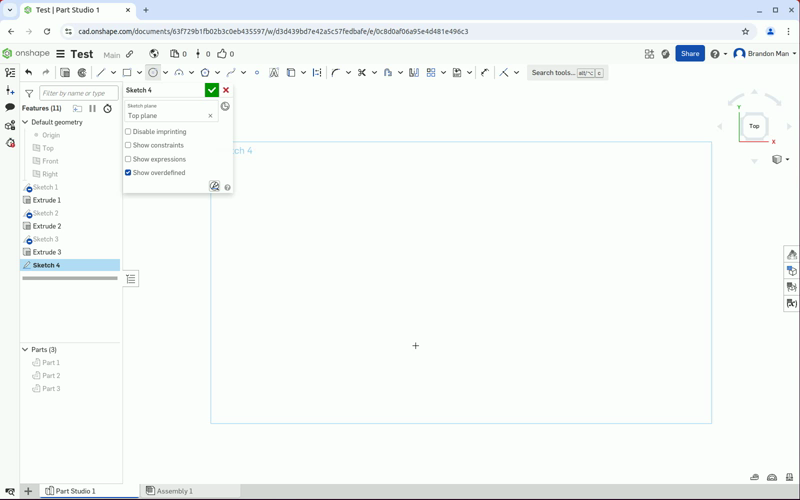
click(415, 345)
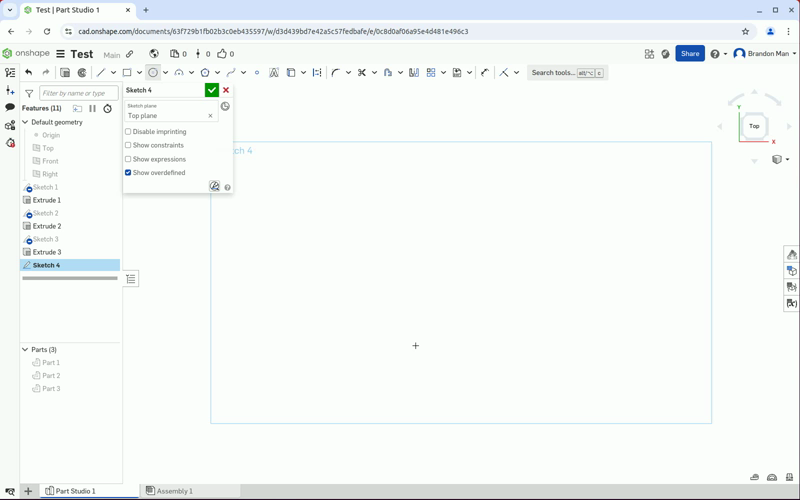
key_up(shift)
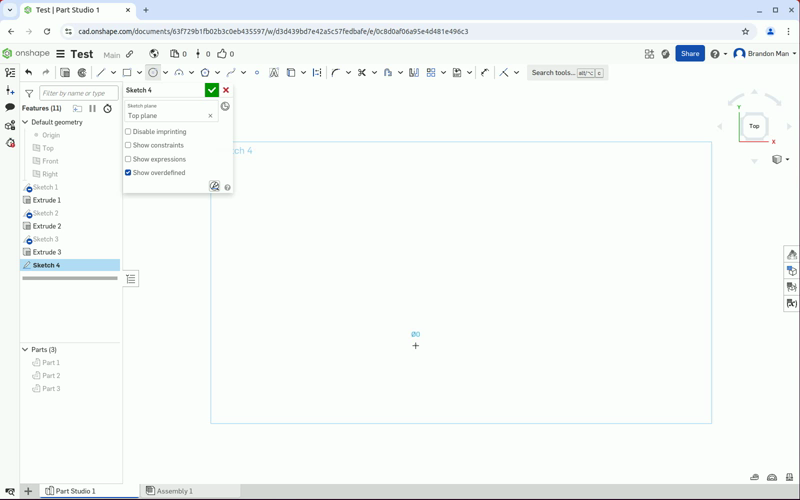
mouse_move(452, 345)
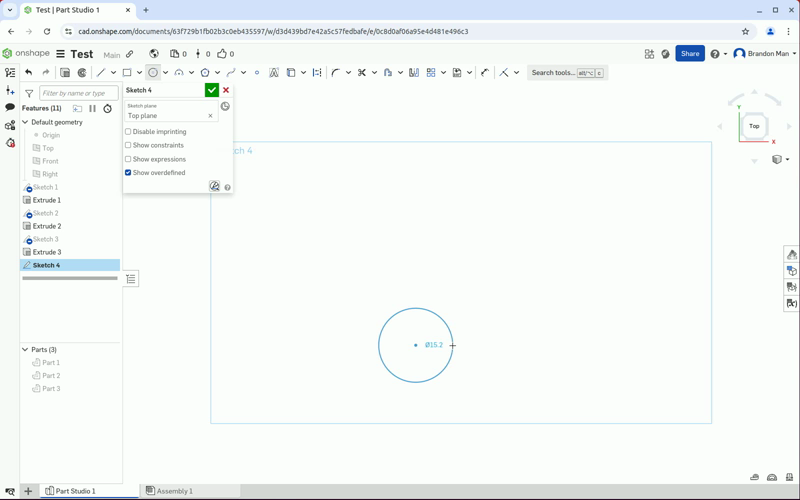
click(452, 345)
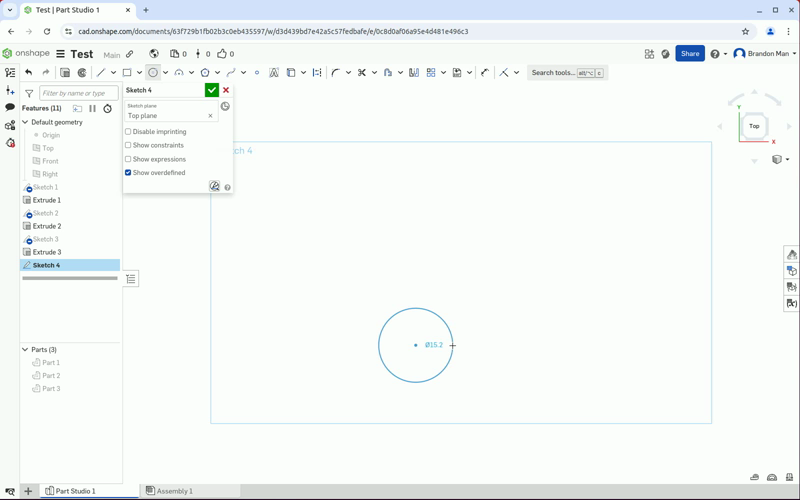
key(esc)
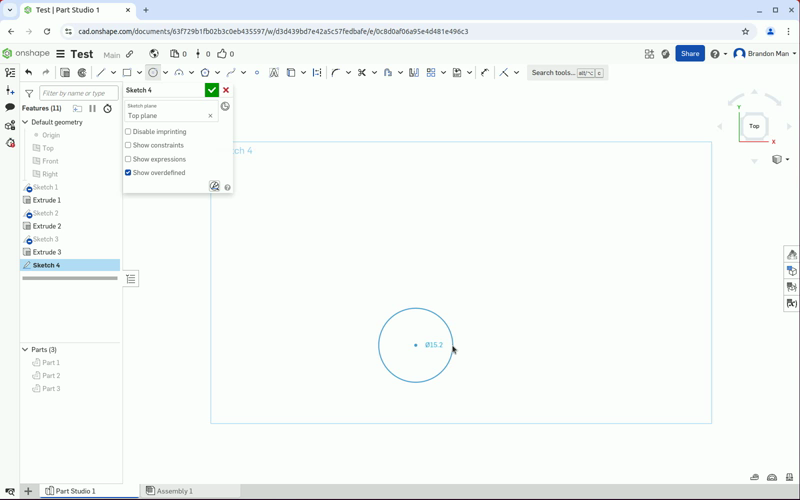
mouse_move(399, 332)
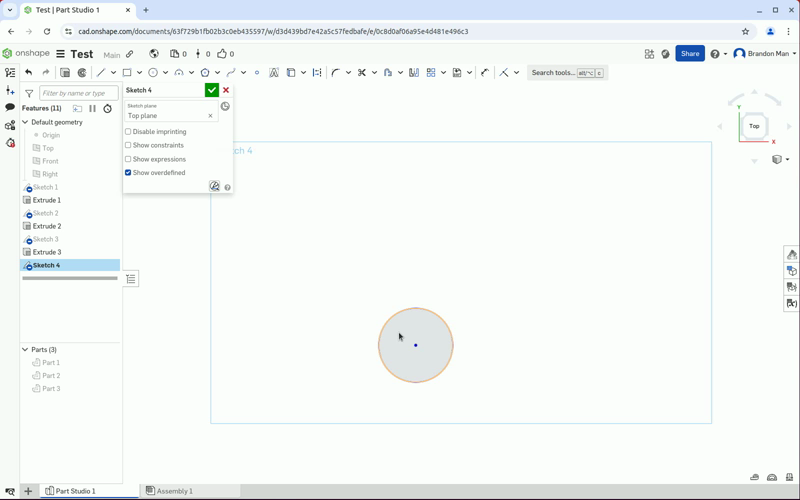
click(399, 332)
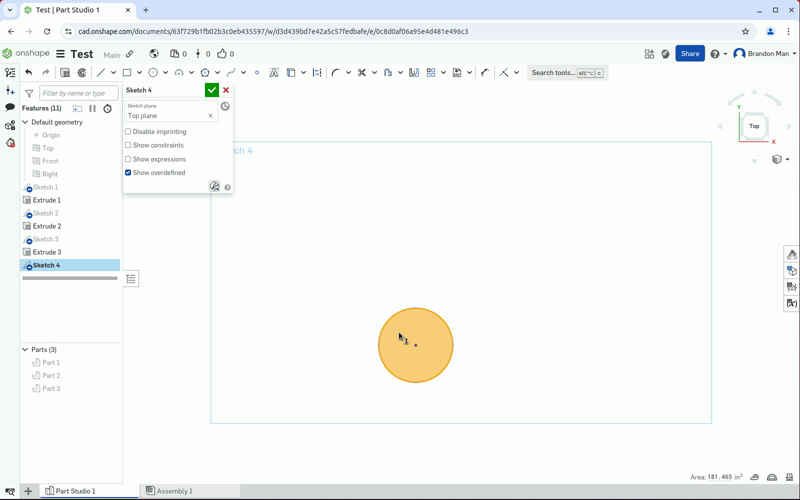
mouse_move(73, 352)
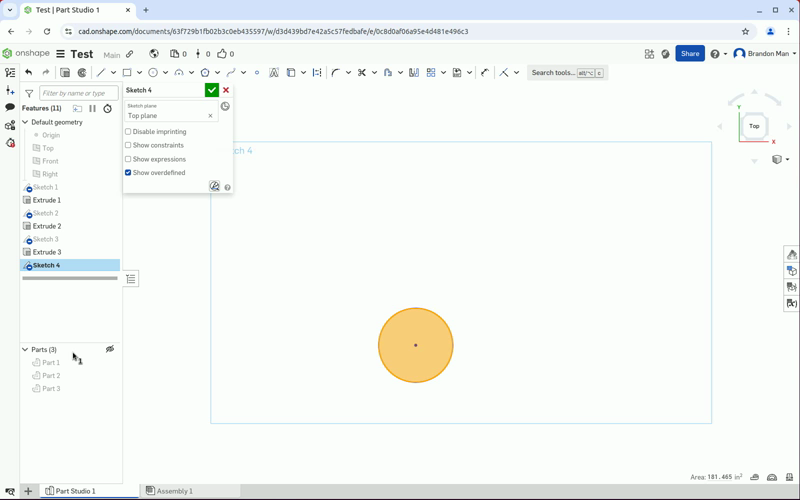
key(shift+y)
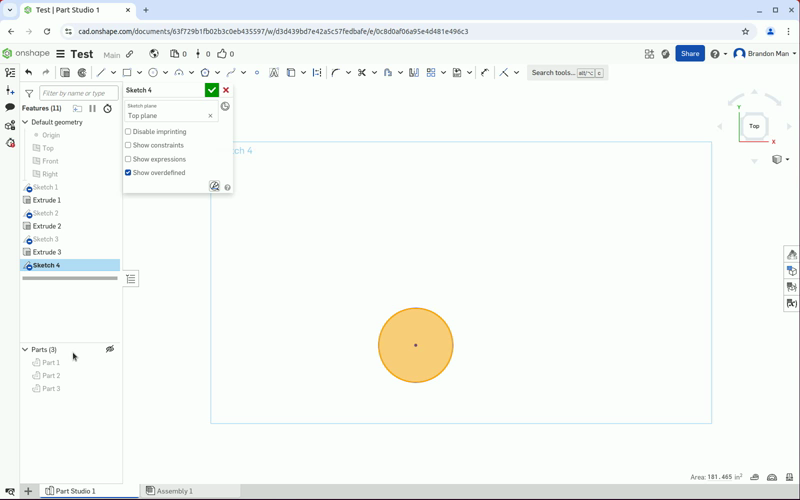
key(shift+e)
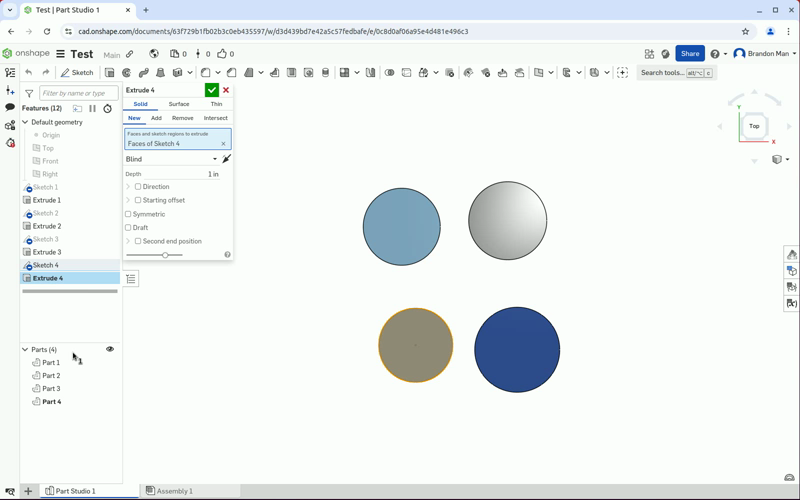
mouse_move(143, 106)
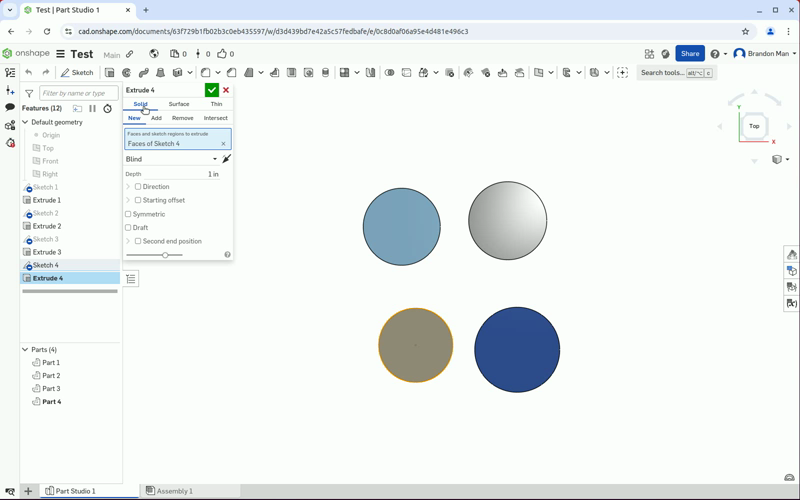
click(143, 106)
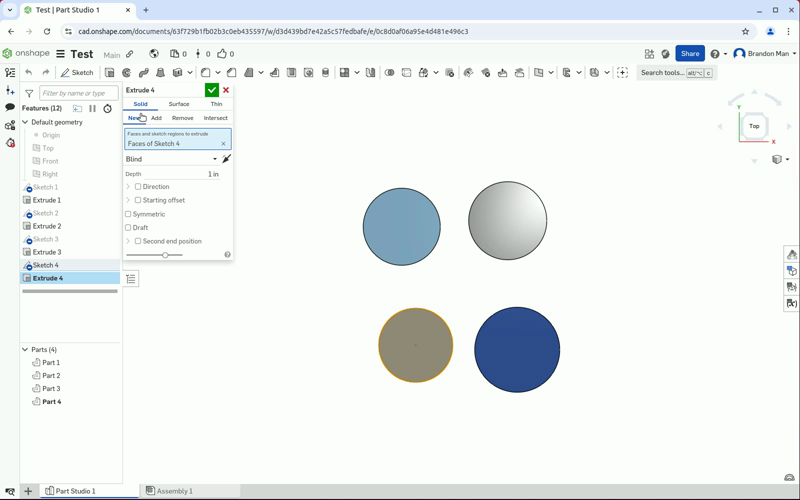
mouse_move(137, 120)
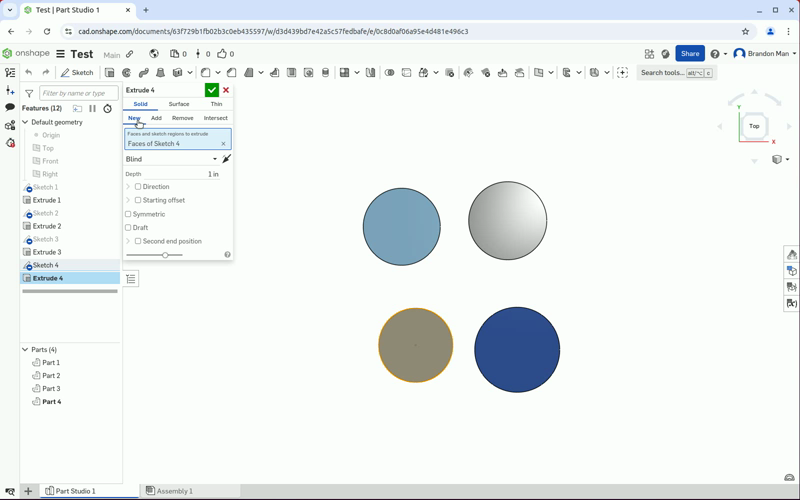
click(137, 120)
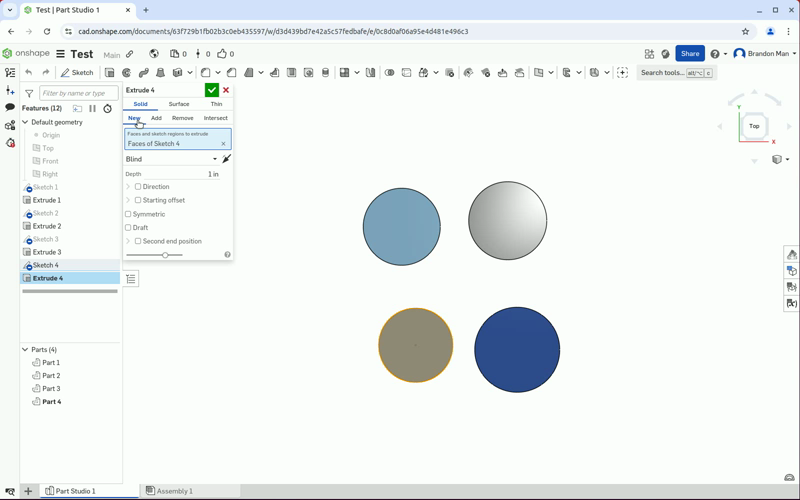
key(tab, 4)
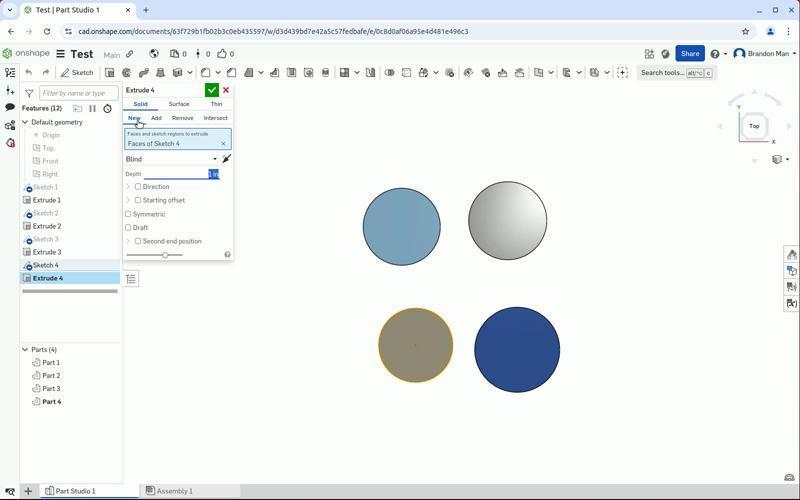
text(23.108)
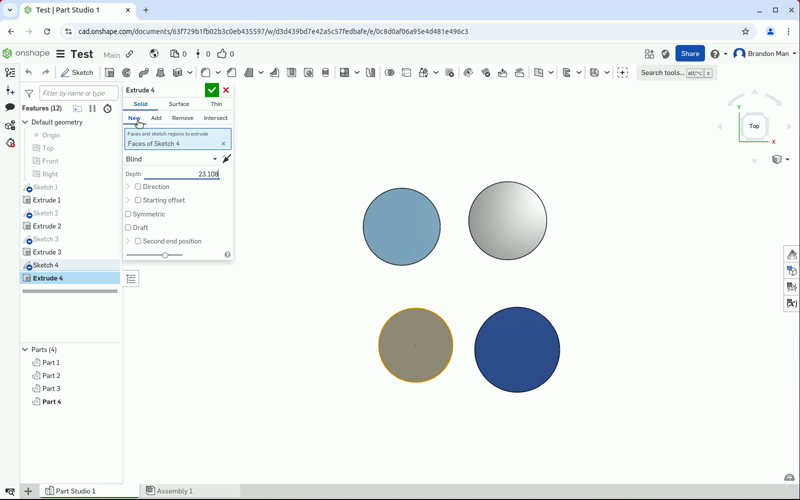
key(enter)
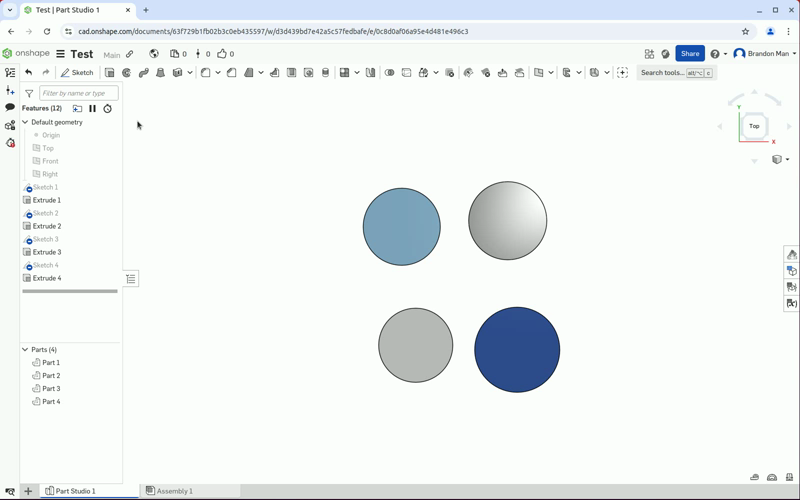
key(shift+h)
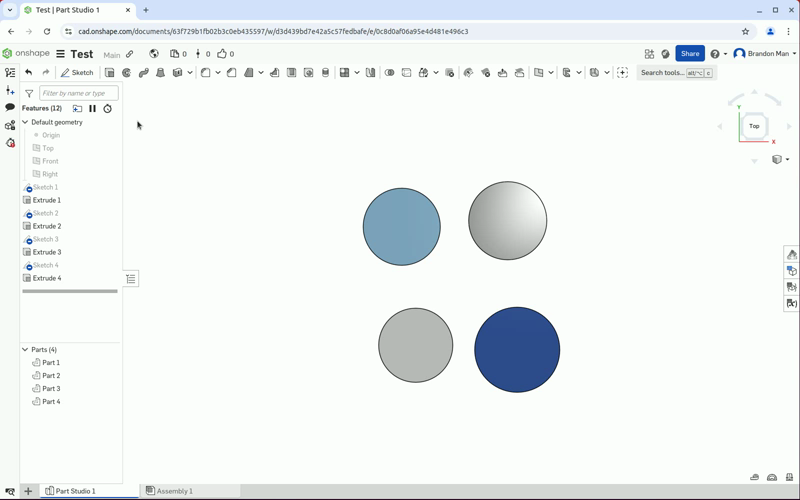
key(shift+h)
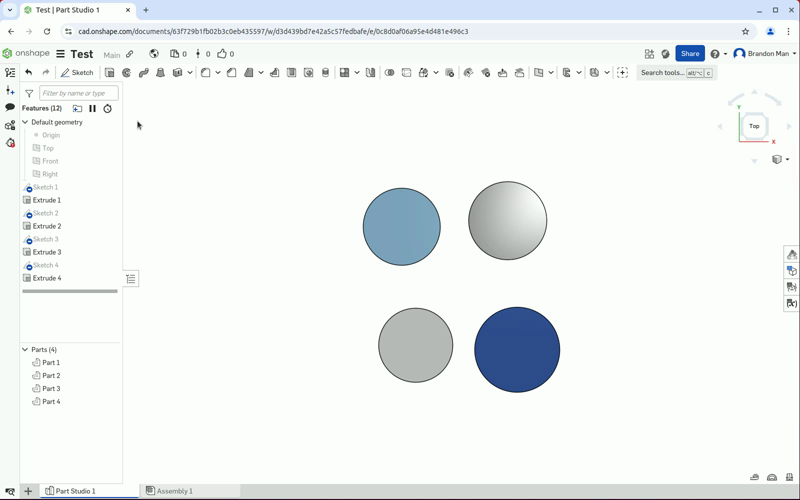
mouse_move(73, 189)
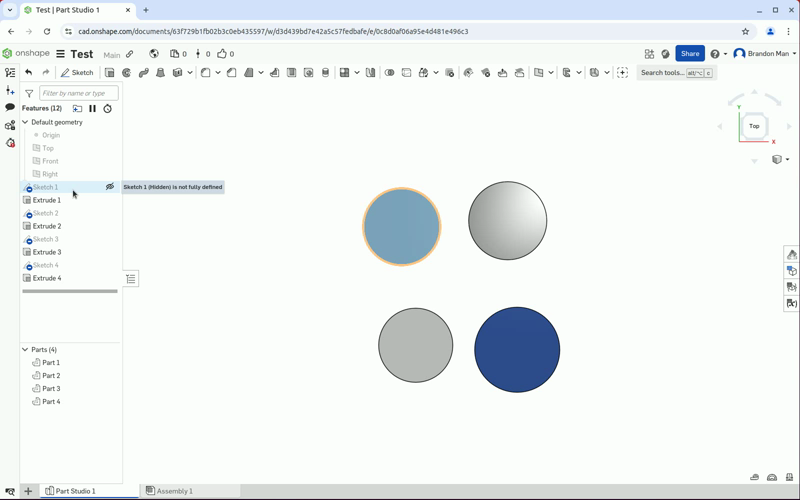
click(73, 189)
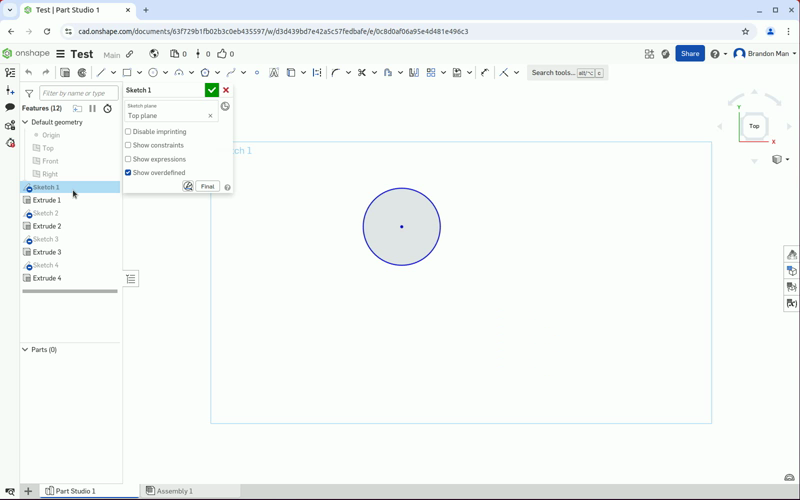
mouse_move(229, 92)
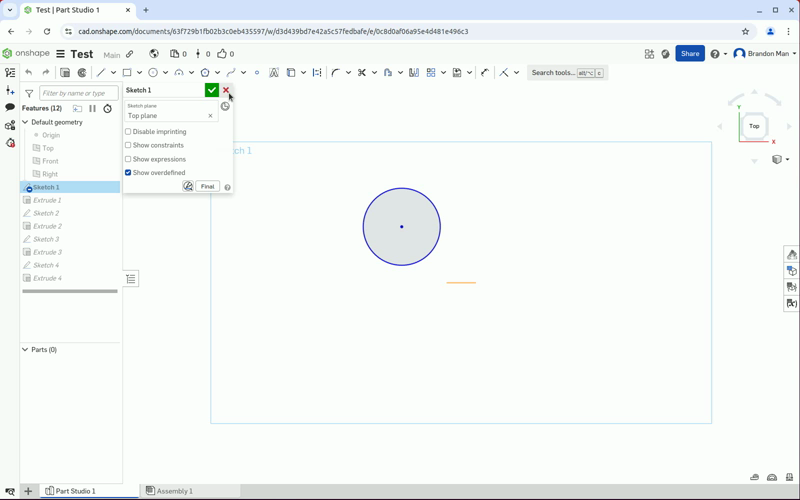
click(229, 92)
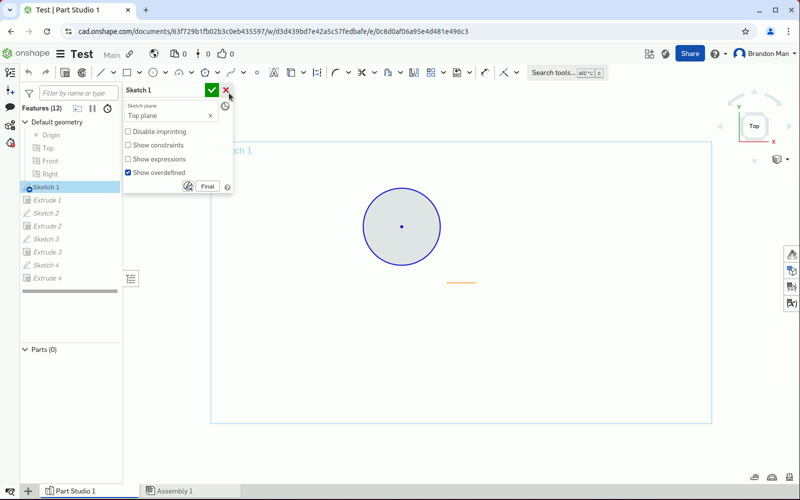
key(shift+s)
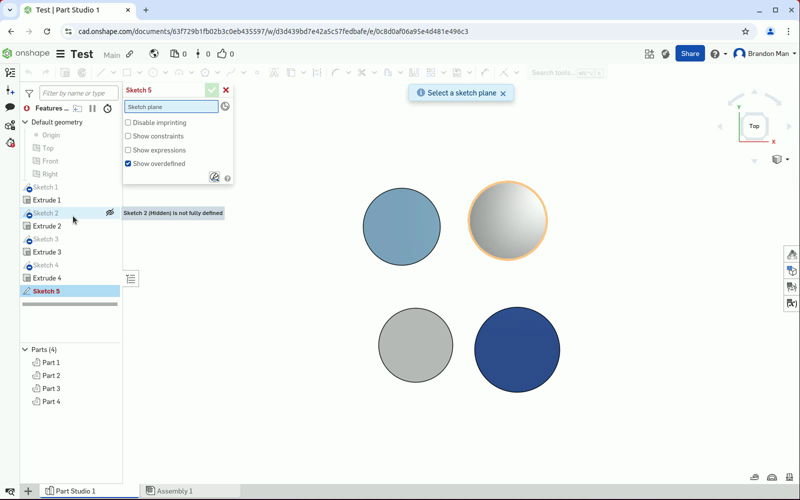
scroll(3)
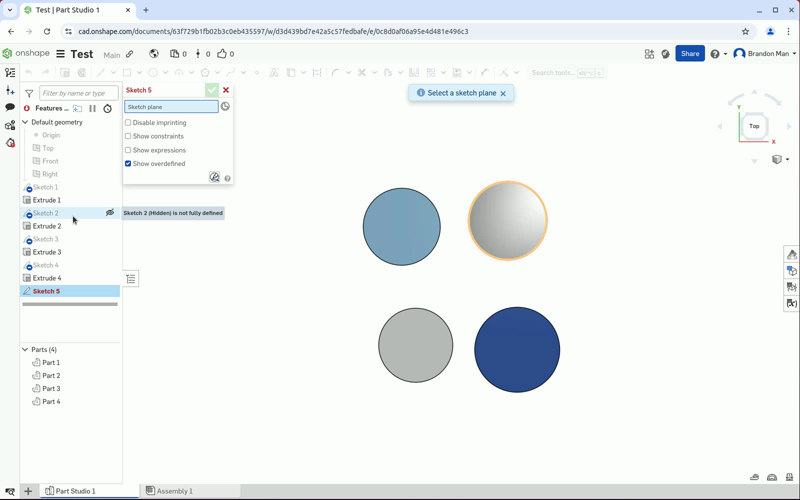
mouse_move(73, 150)
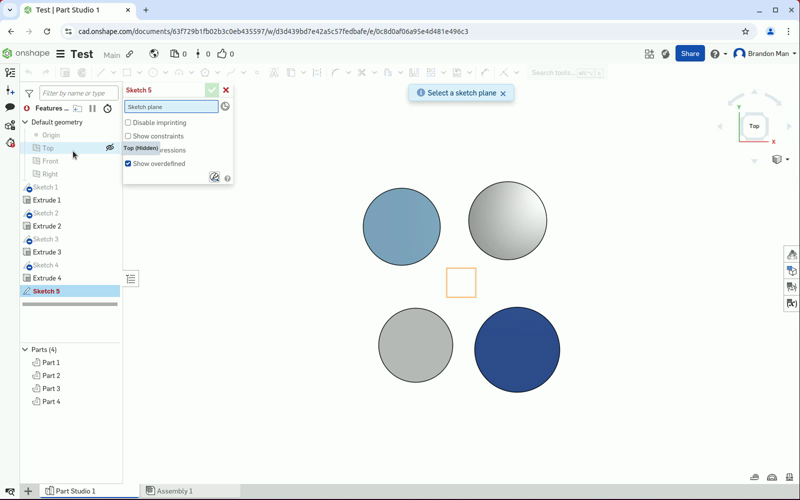
click(73, 150)
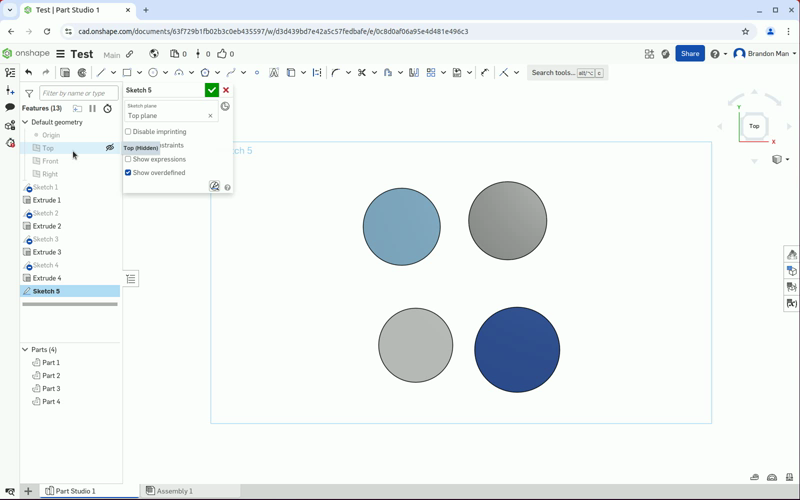
mouse_move(73, 352)
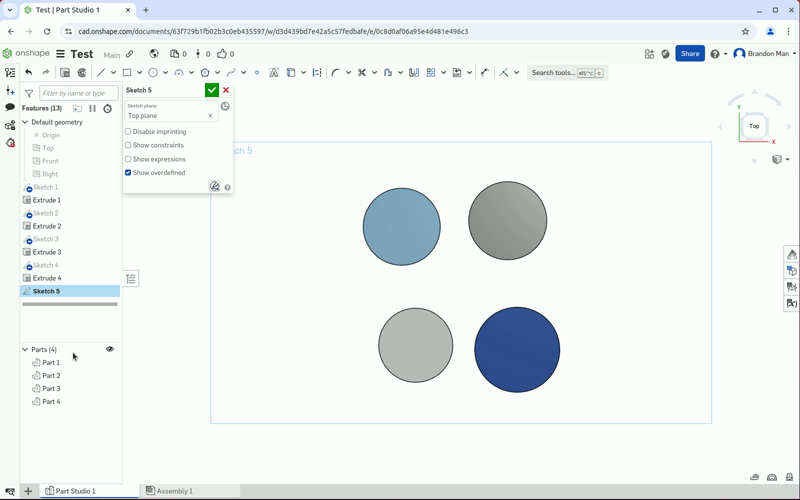
key(y)
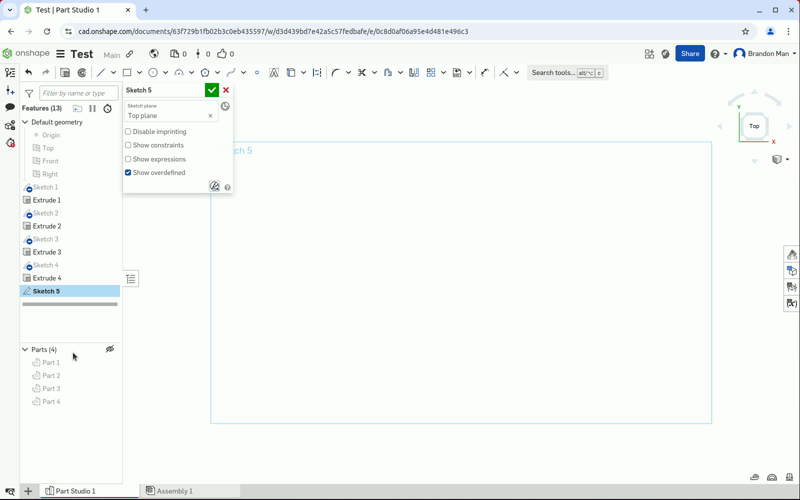
key(c)
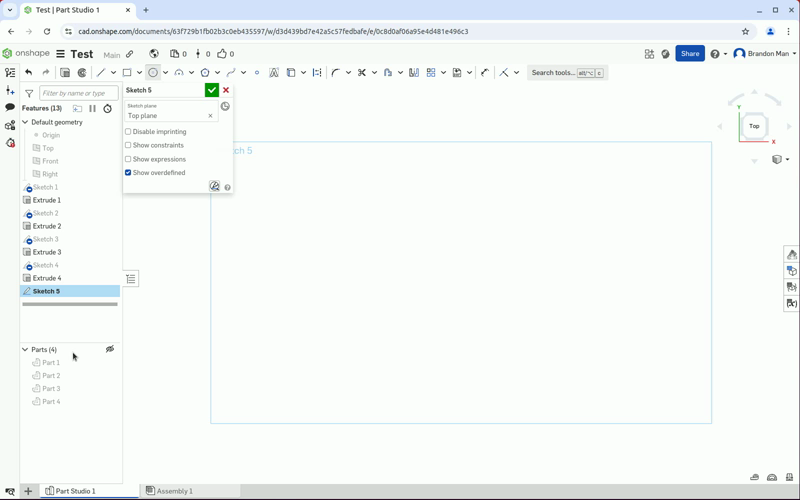
key_down(shift)
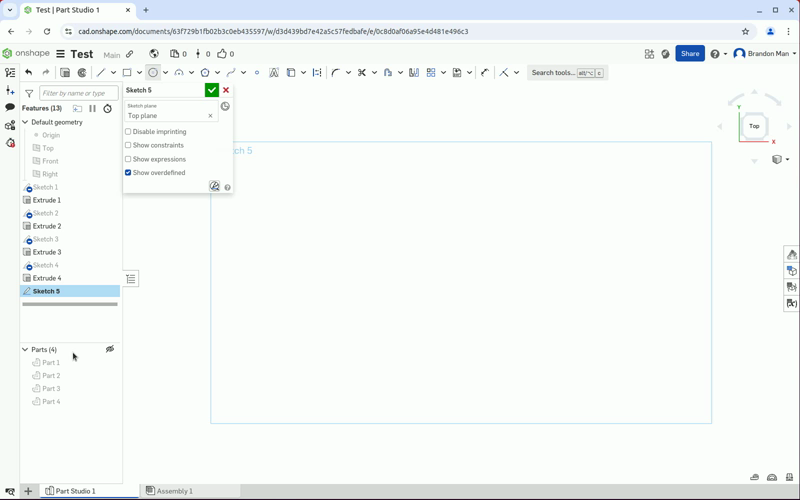
mouse_move(461, 282)
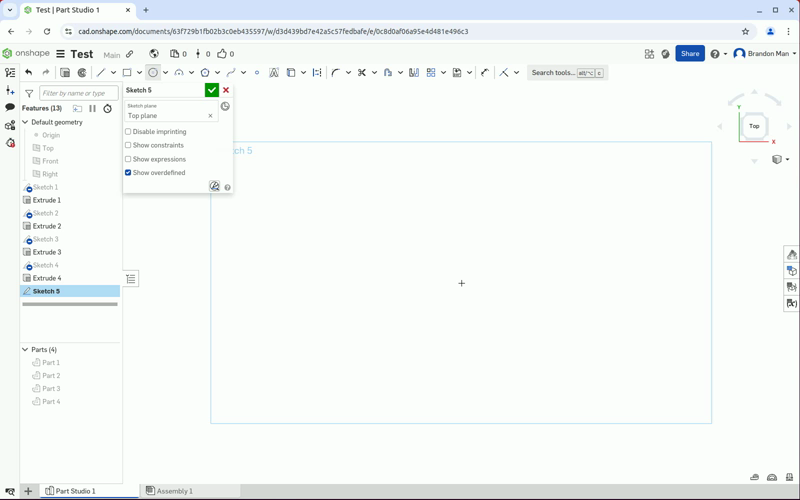
click(461, 282)
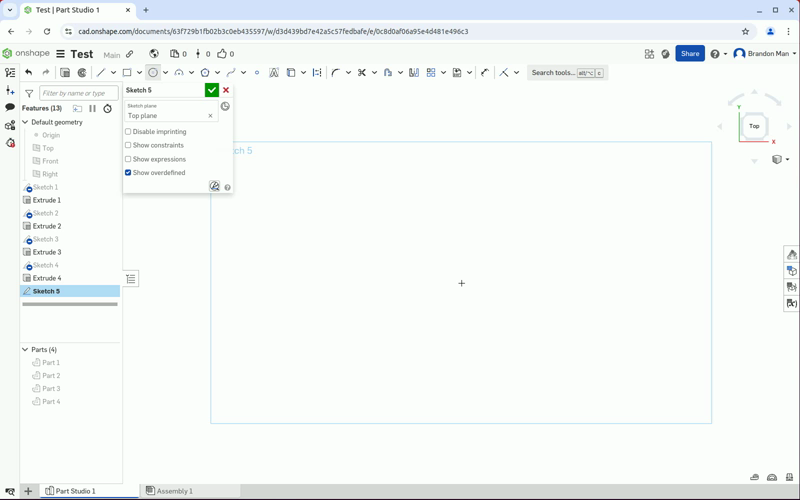
key_up(shift)
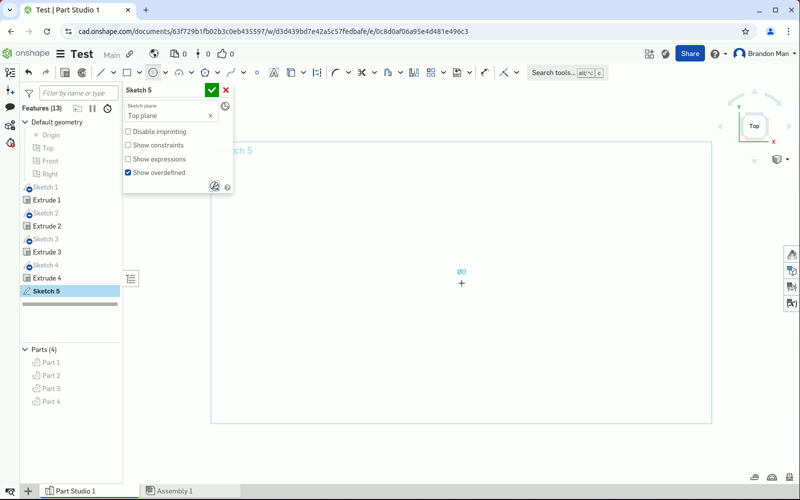
mouse_move(498, 282)
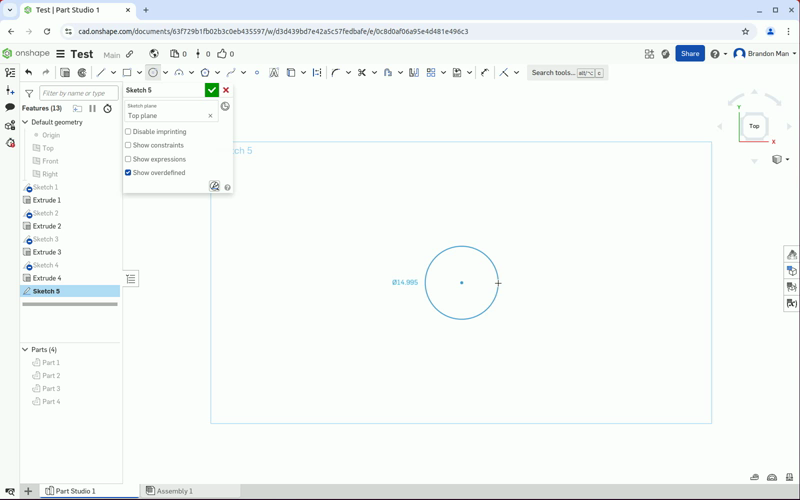
click(498, 282)
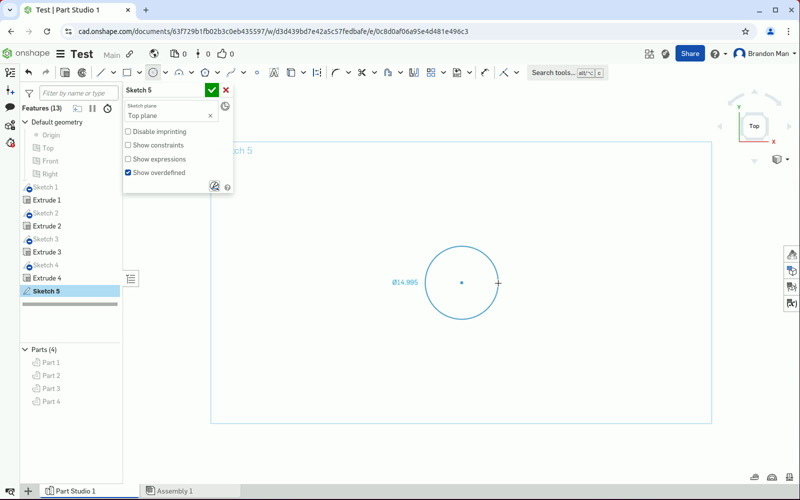
key(esc)
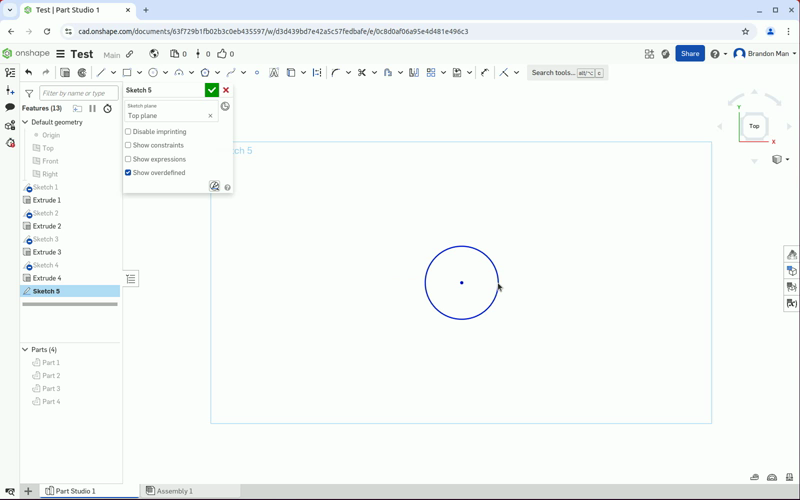
mouse_move(443, 308)
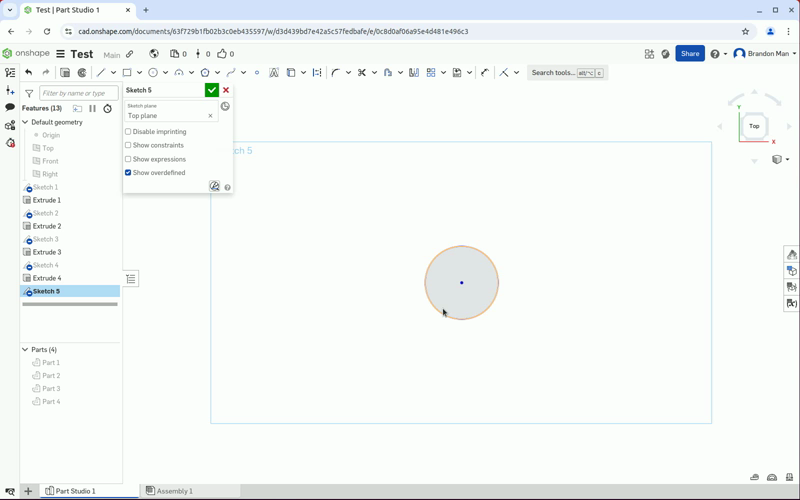
click(443, 308)
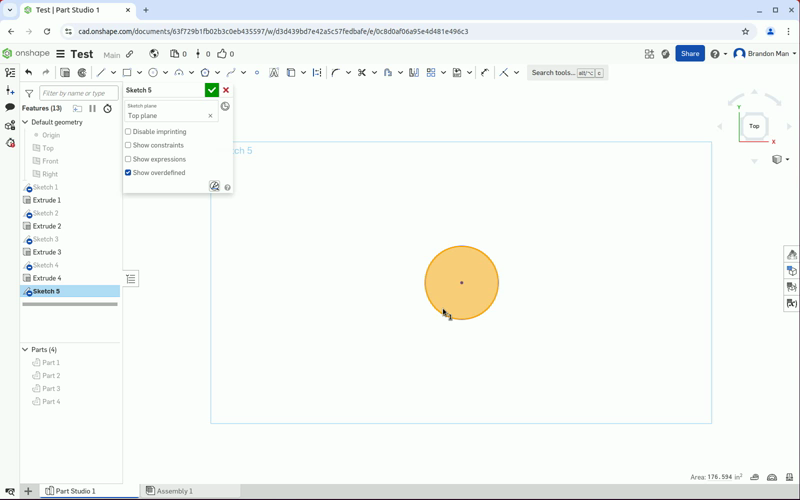
mouse_move(73, 352)
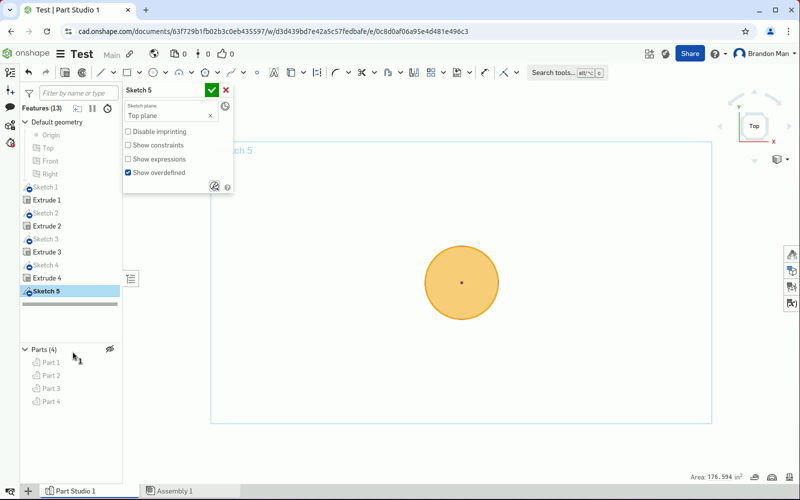
key(shift+y)
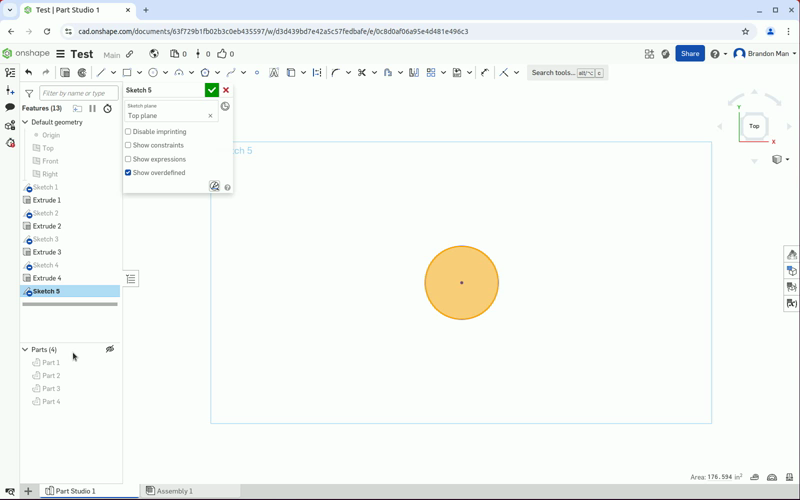
key(shift+e)
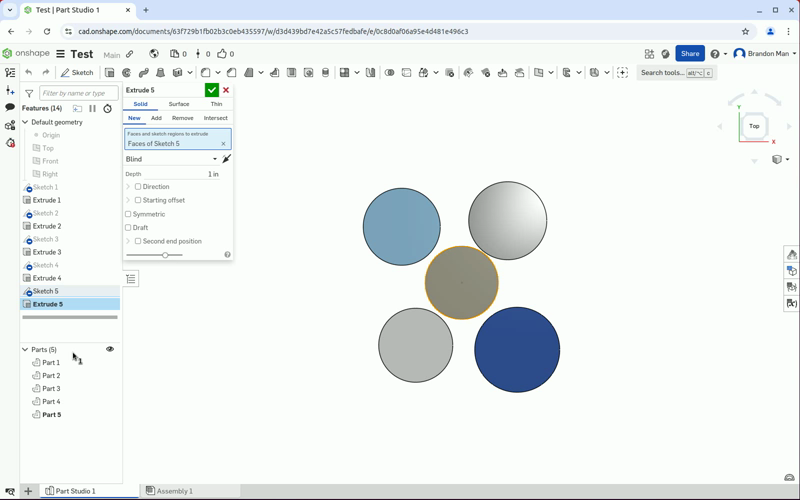
mouse_move(143, 106)
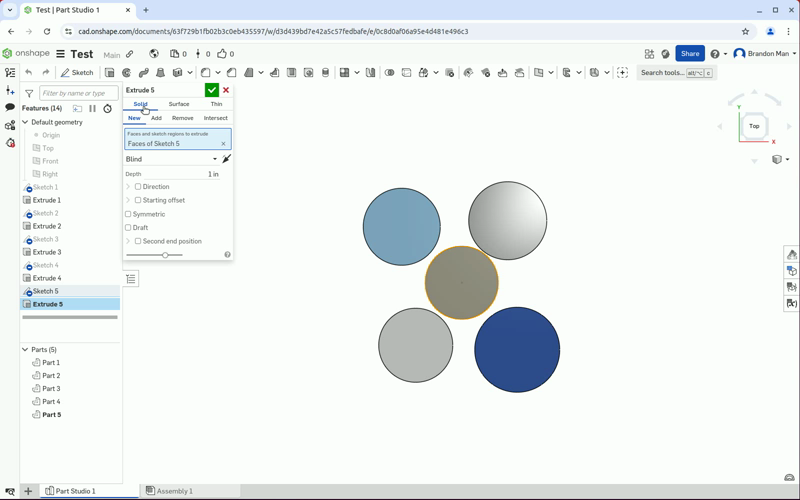
click(143, 106)
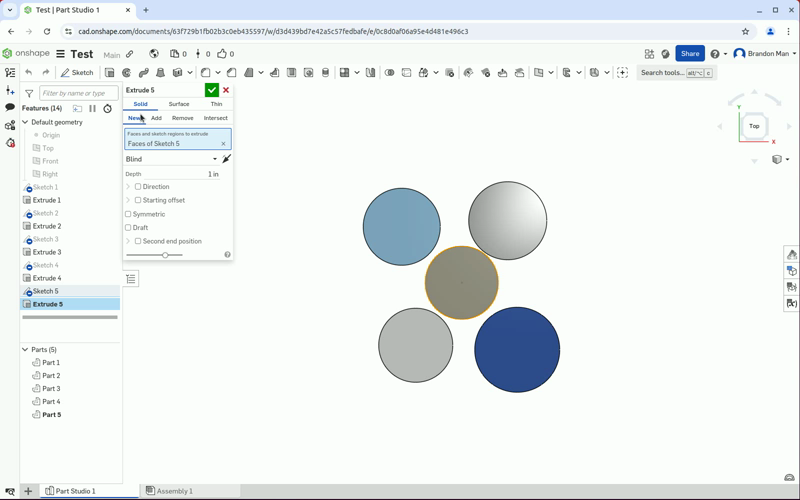
mouse_move(137, 120)
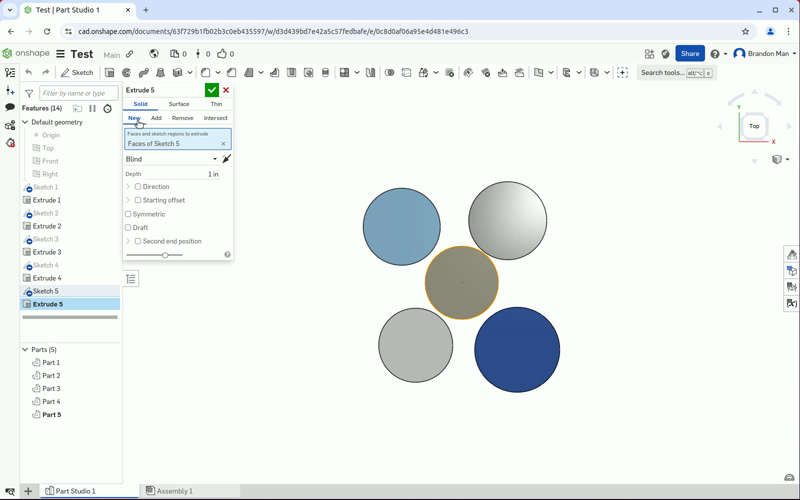
click(137, 120)
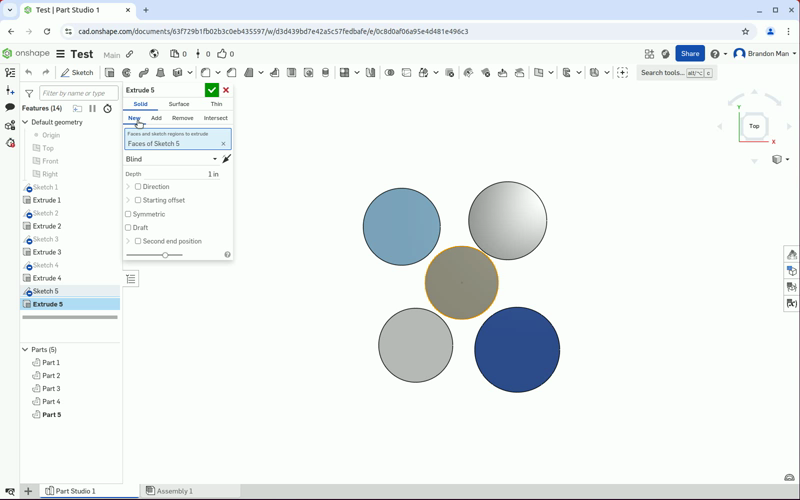
key(tab, 4)
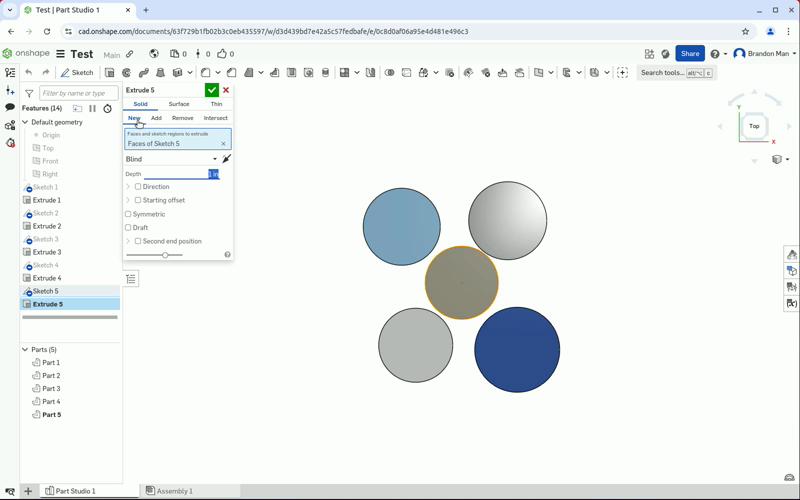
text(23.108)
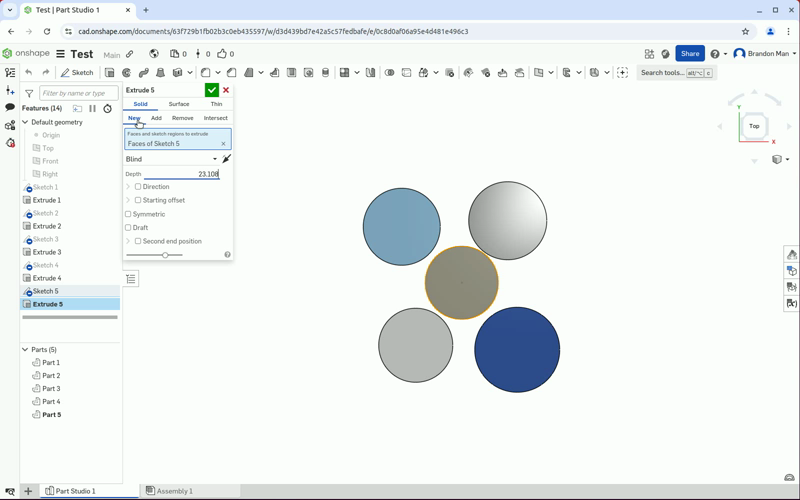
key(enter)
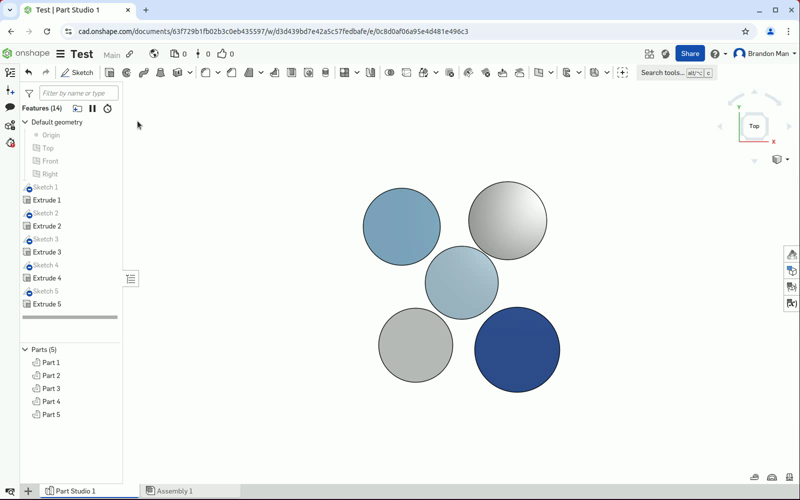
key(shift+h)
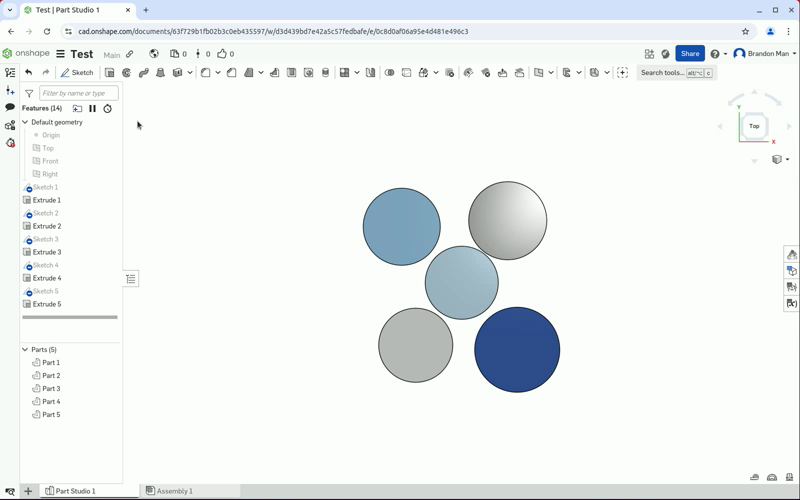
key(shift+h)
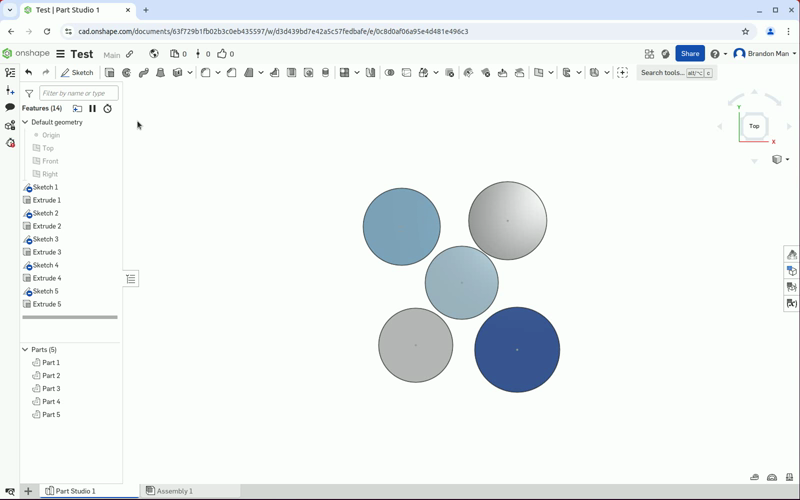
key(shift+7)
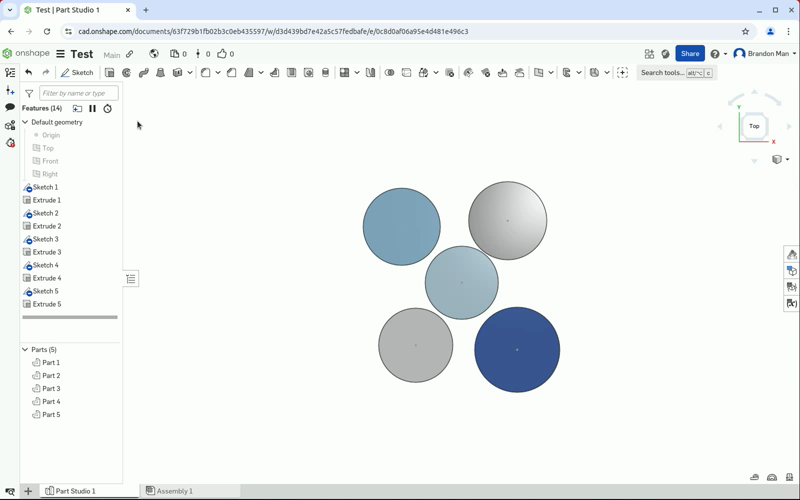
key(up, 3)
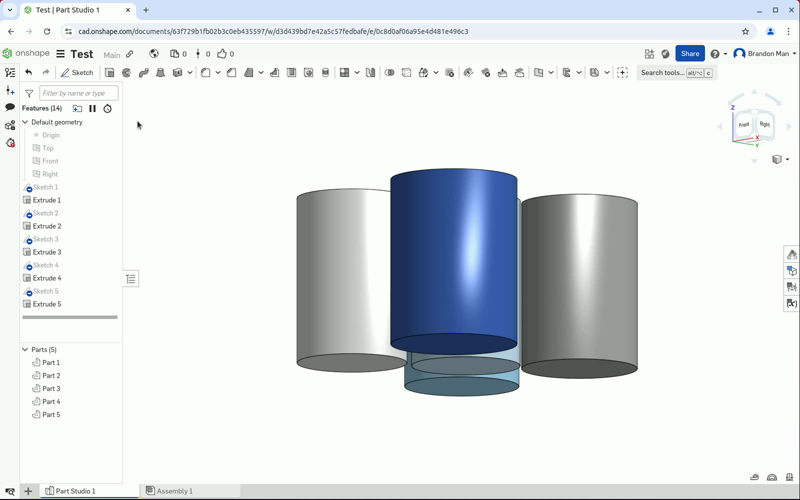
key(left, 3)
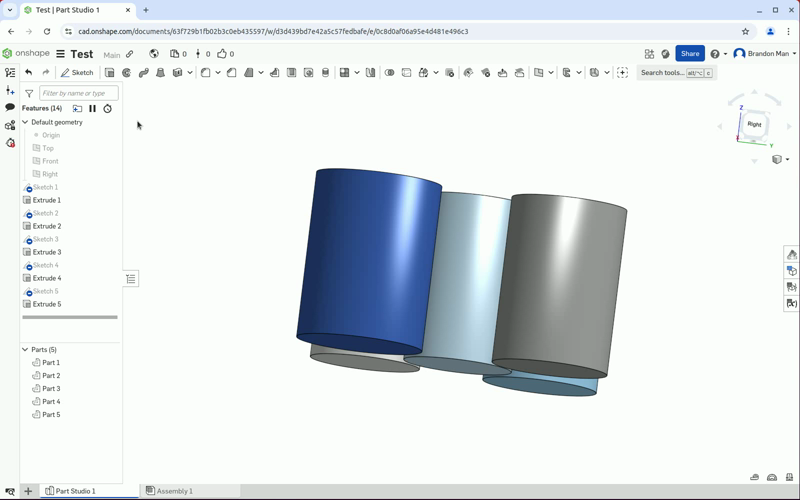
key(right, 3)
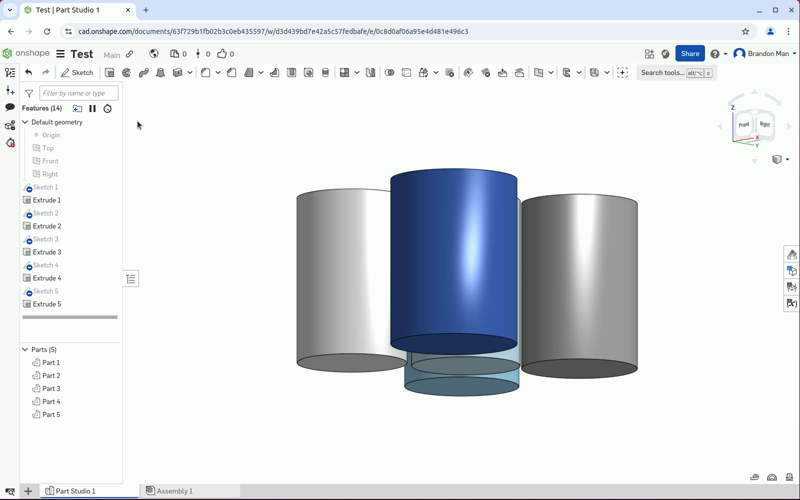
key(down, 3)
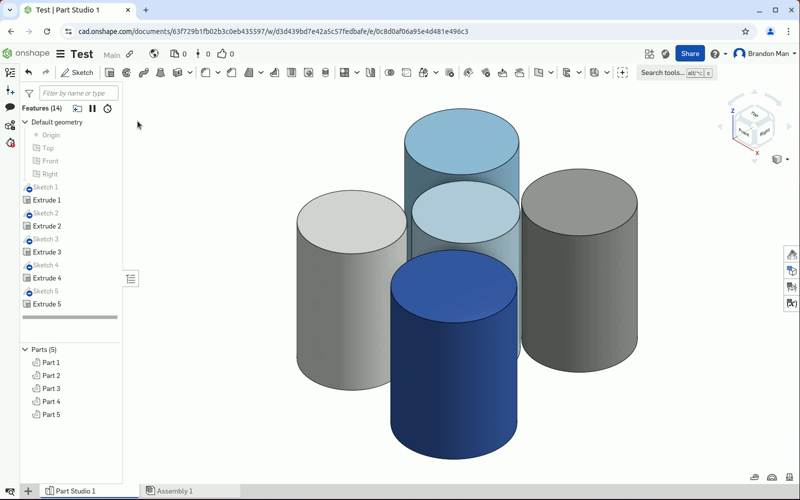
mouse_move(73, 189)
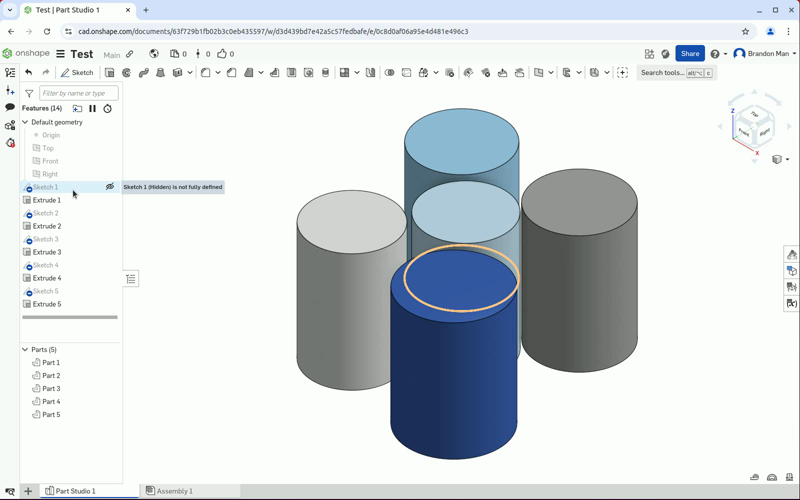
click(73, 189)